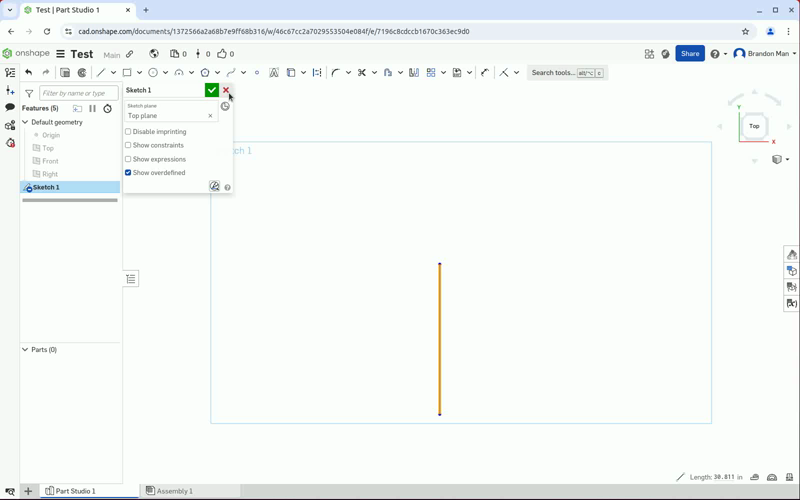
key(shift+h)
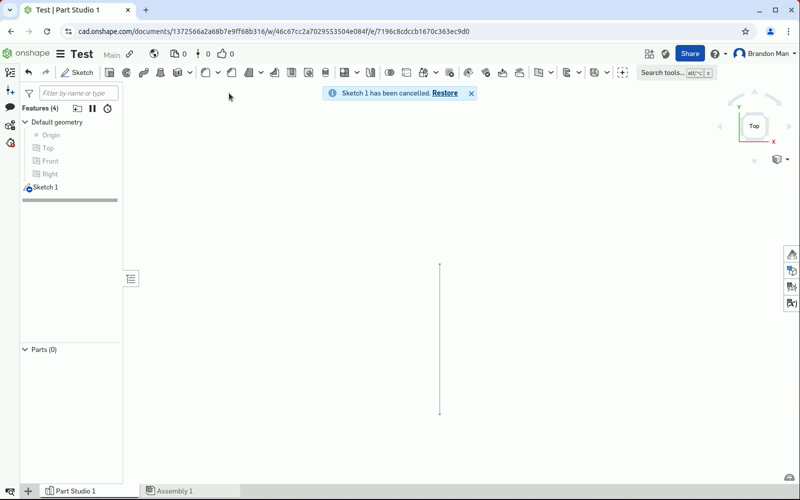
mouse_move(73, 352)
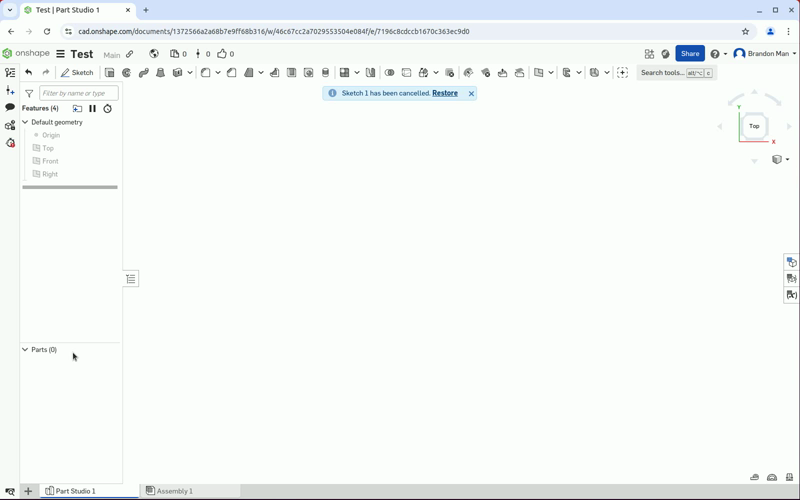
key(y)
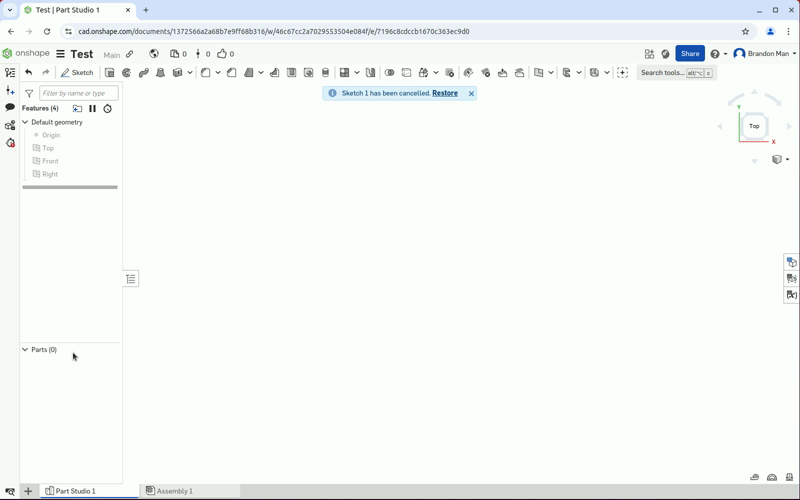
key(shift+p)
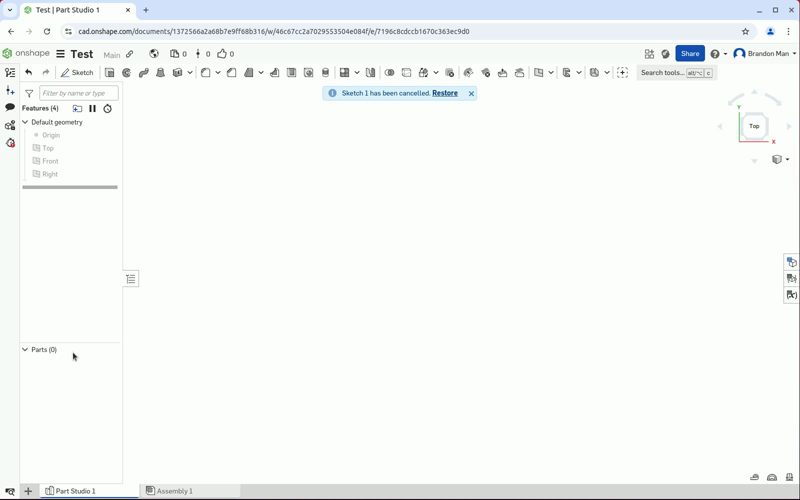
key(space)
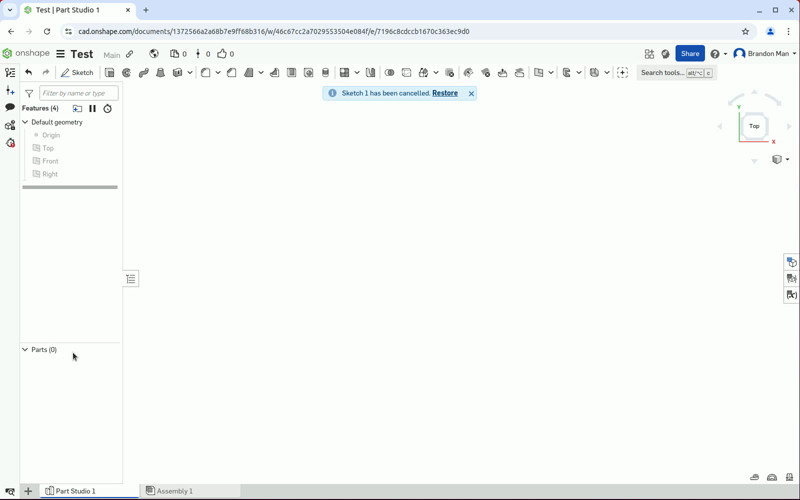
key_down(shift)
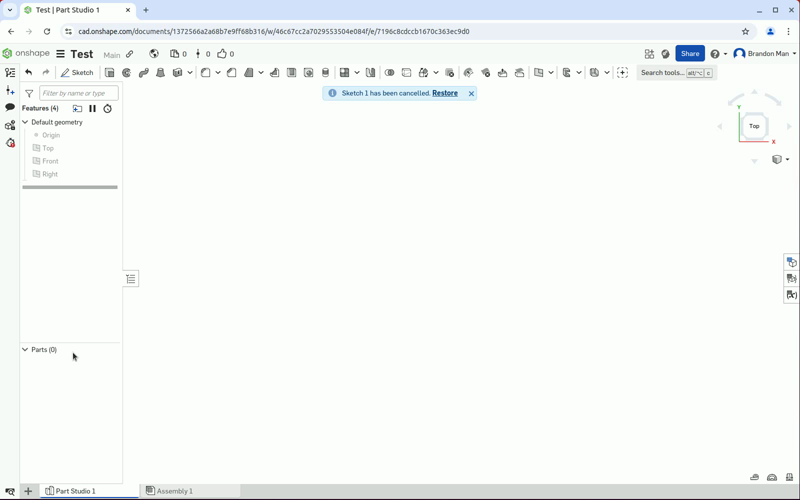
key(up)
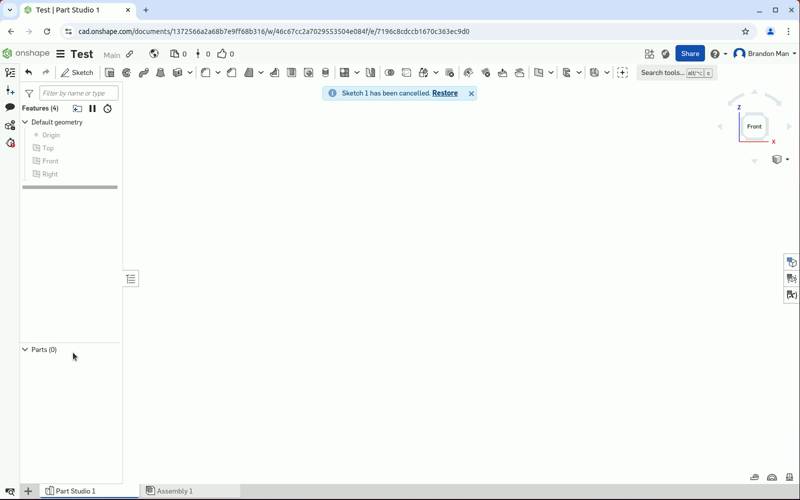
key_up(shift)
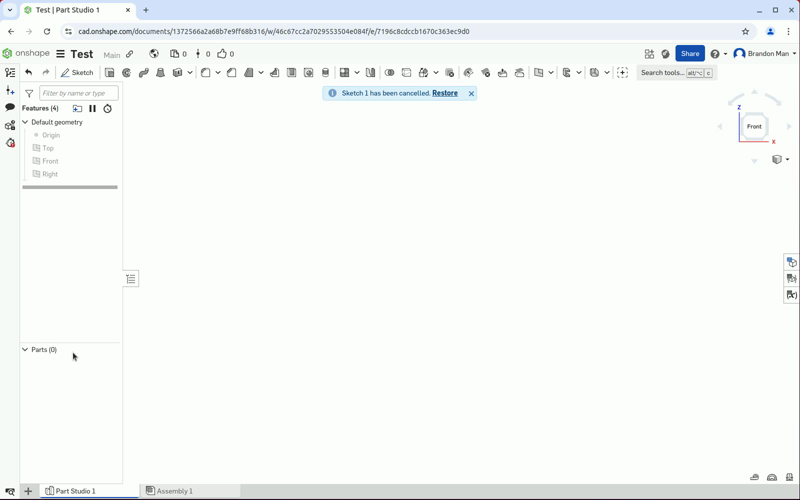
mouse_move(73, 352)
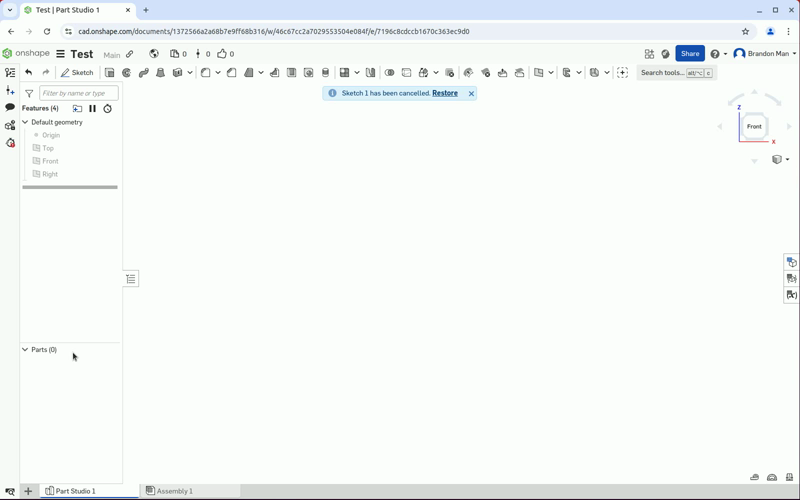
key(shift+y)
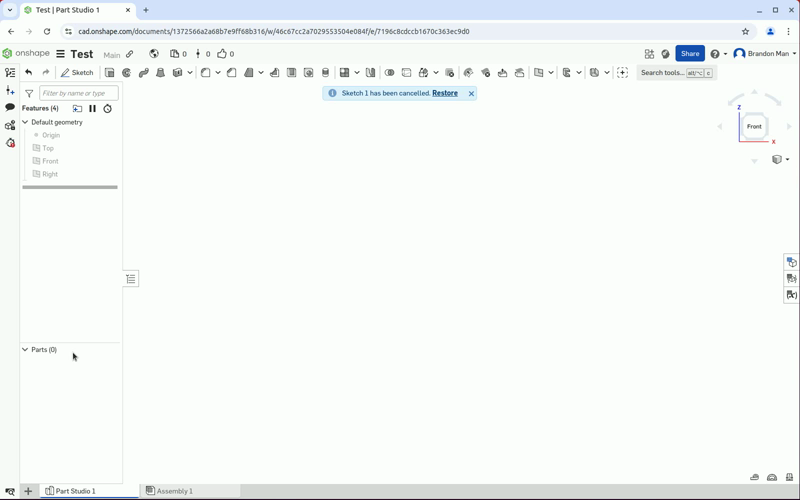
key(shift+s)
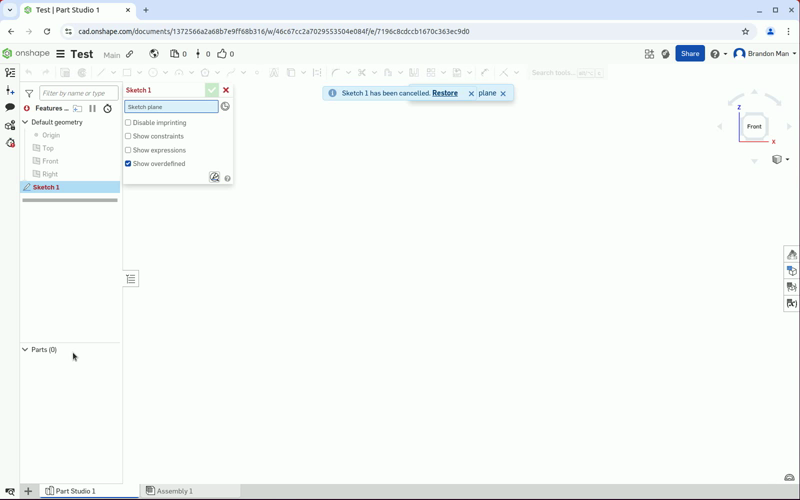
mouse_move(73, 163)
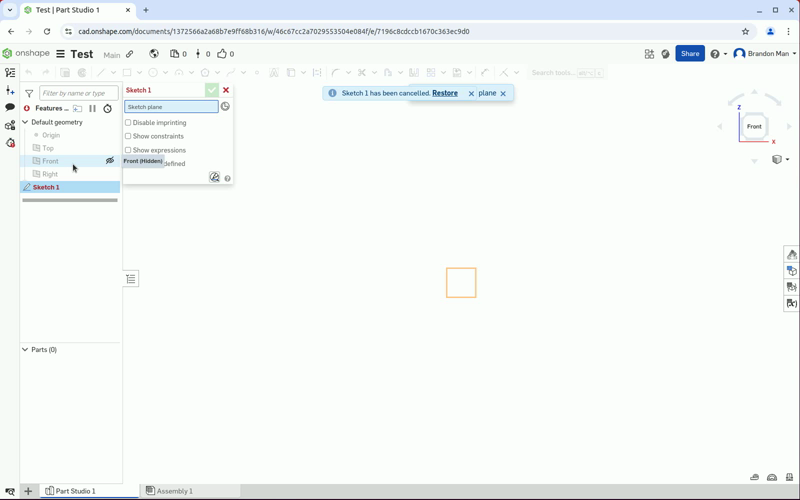
click(73, 163)
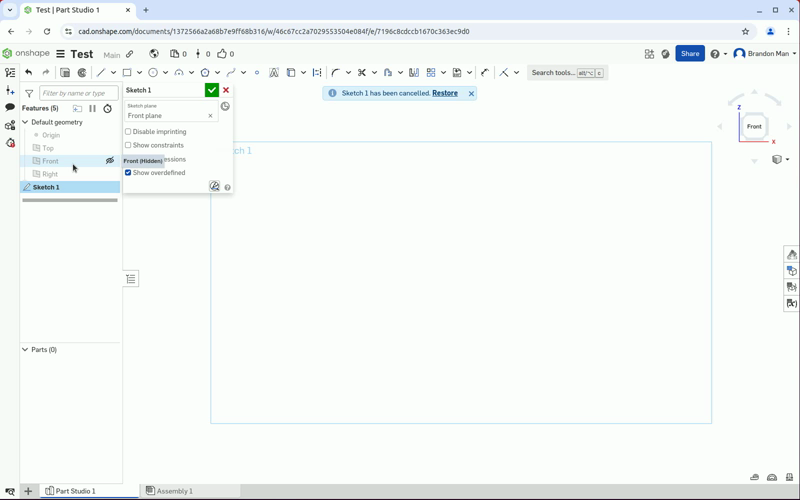
mouse_move(73, 352)
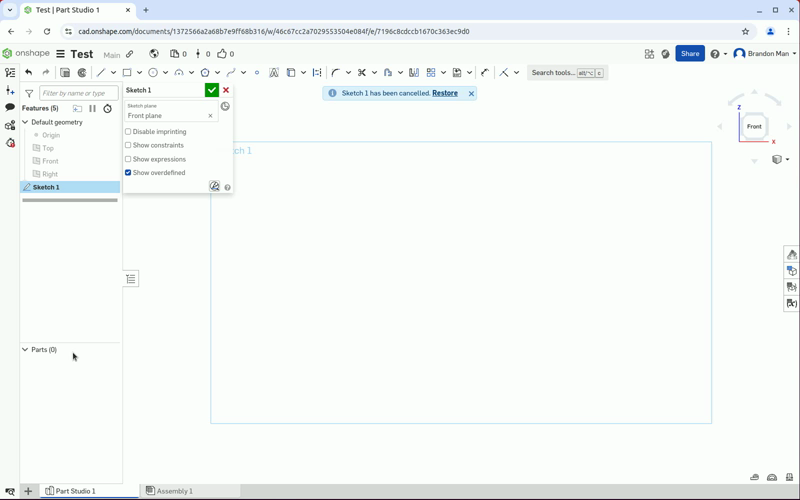
key(y)
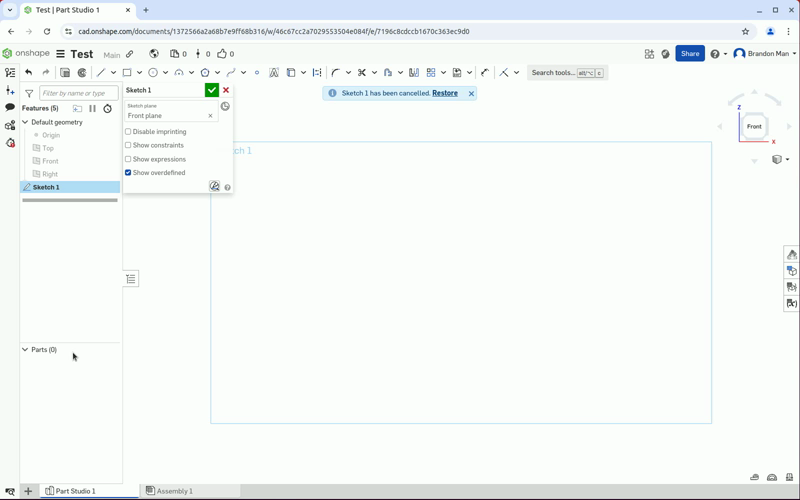
key(l)
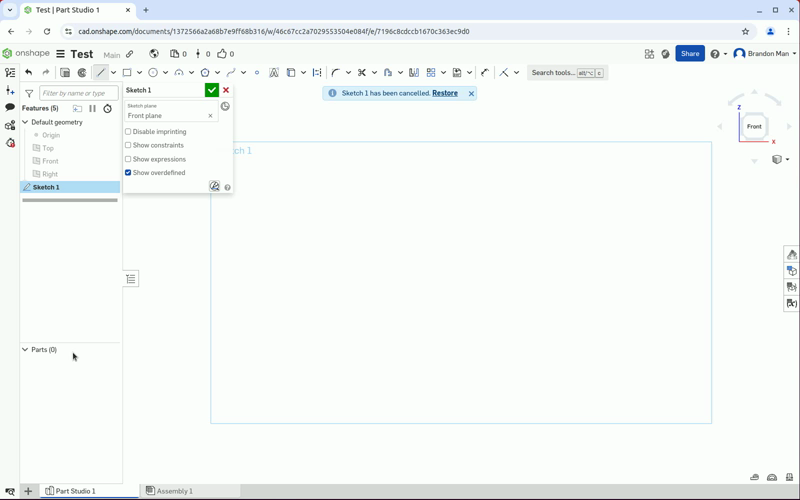
key_down(shift)
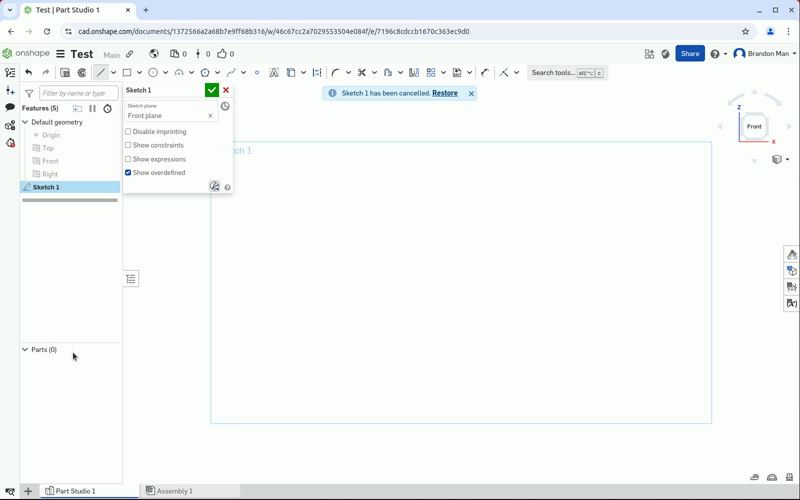
mouse_move(498, 332)
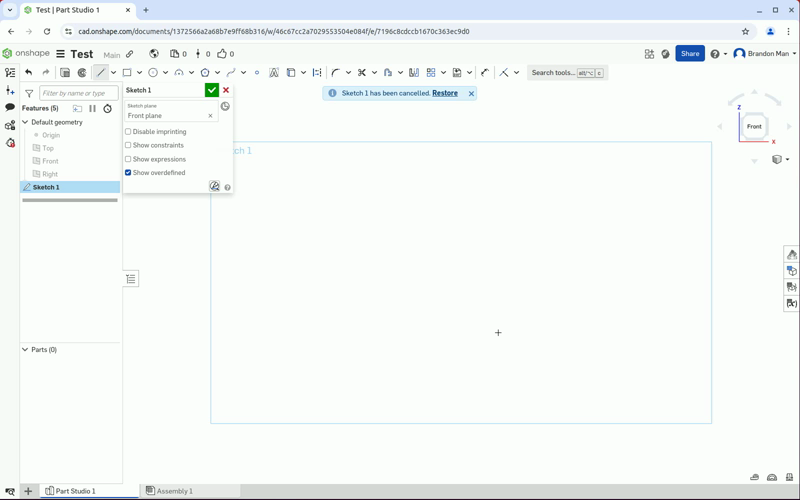
click(498, 332)
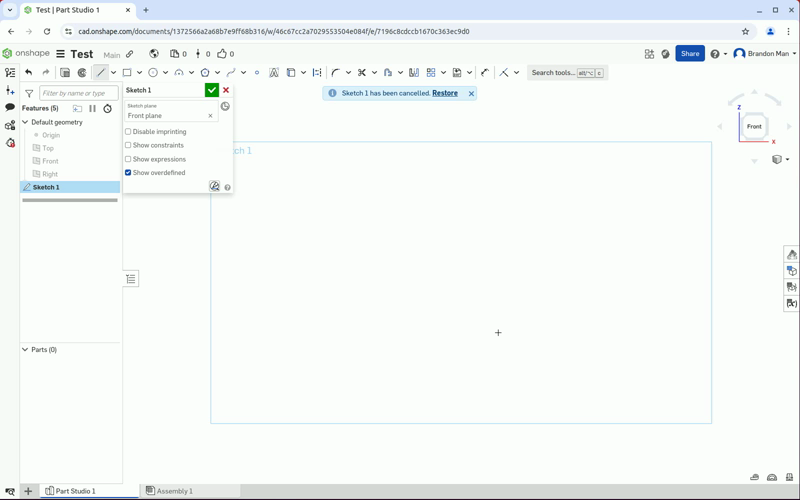
key_up(shift)
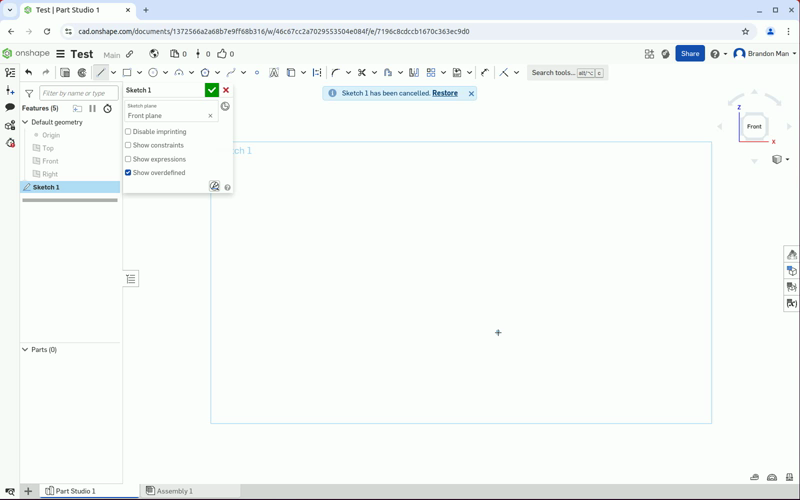
key_down(shift)
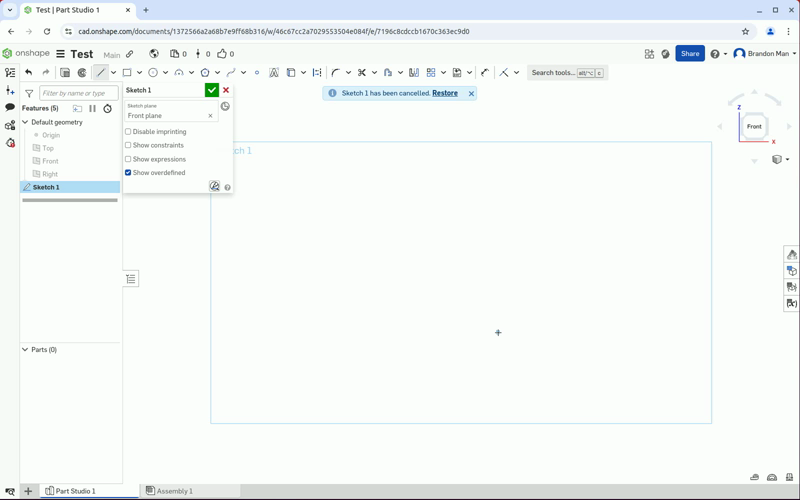
mouse_move(528, 332)
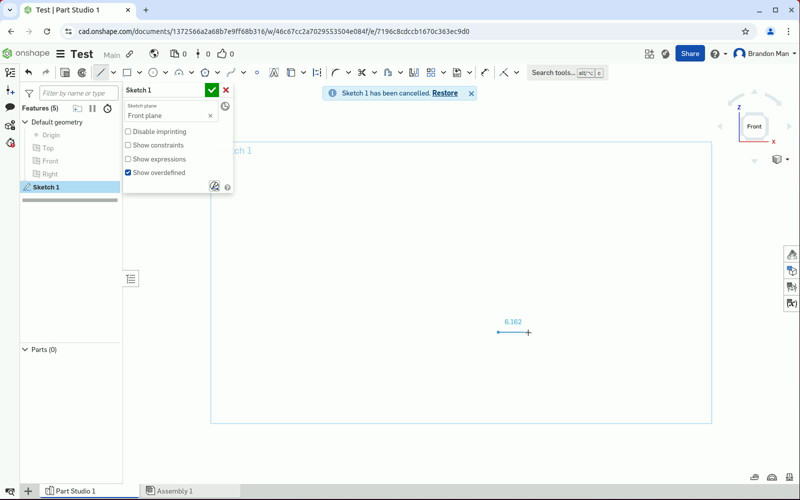
mouse_move(507, 351)
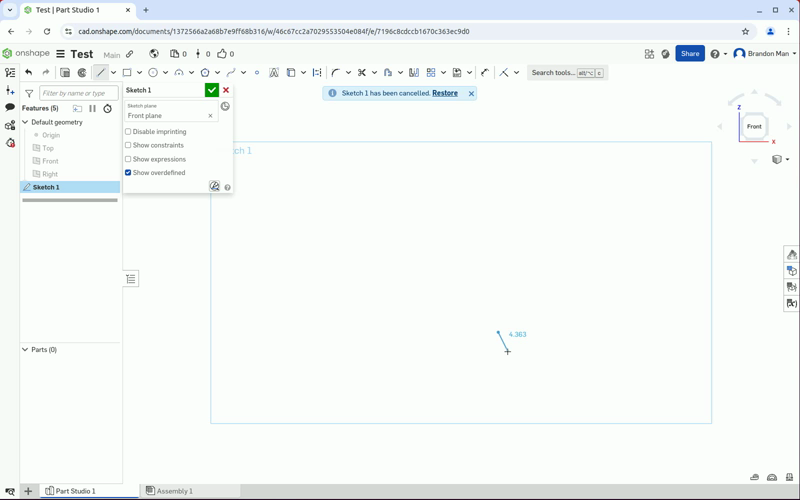
click(507, 351)
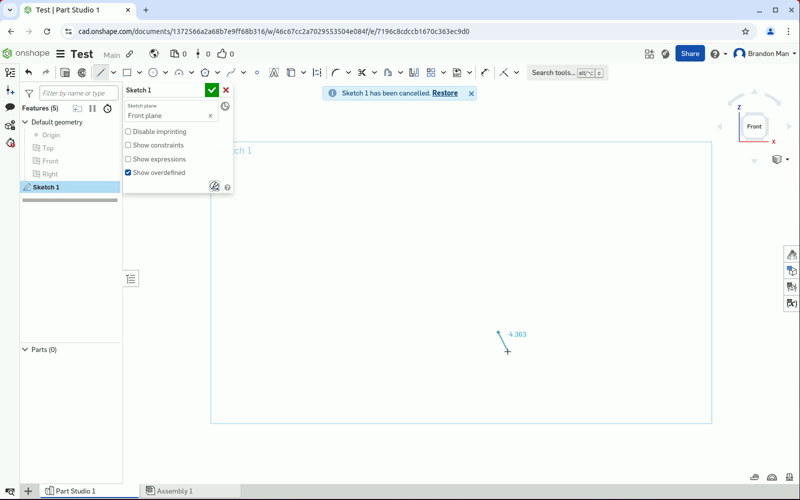
key_up(shift)
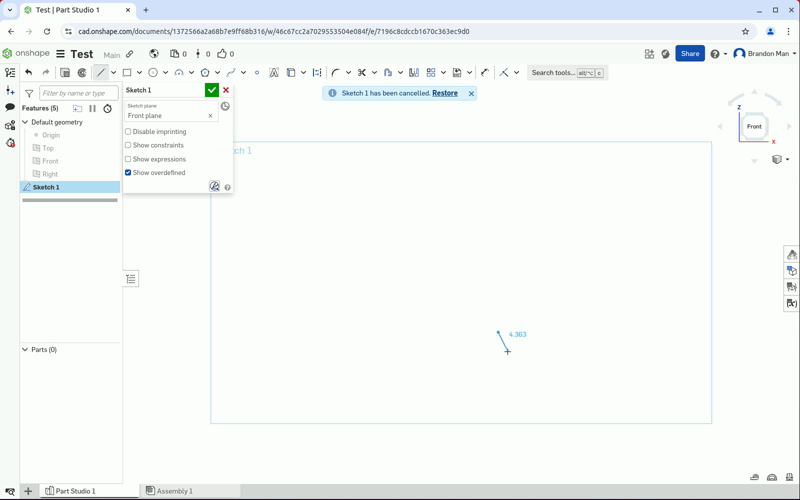
key_down(shift)
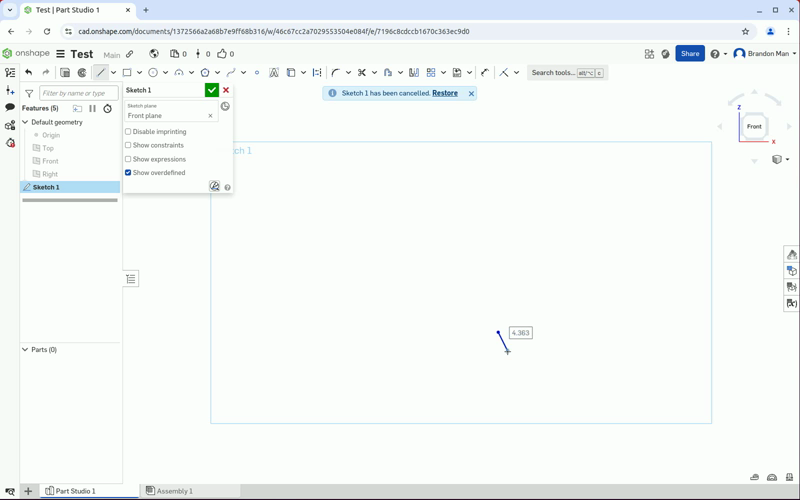
mouse_move(537, 351)
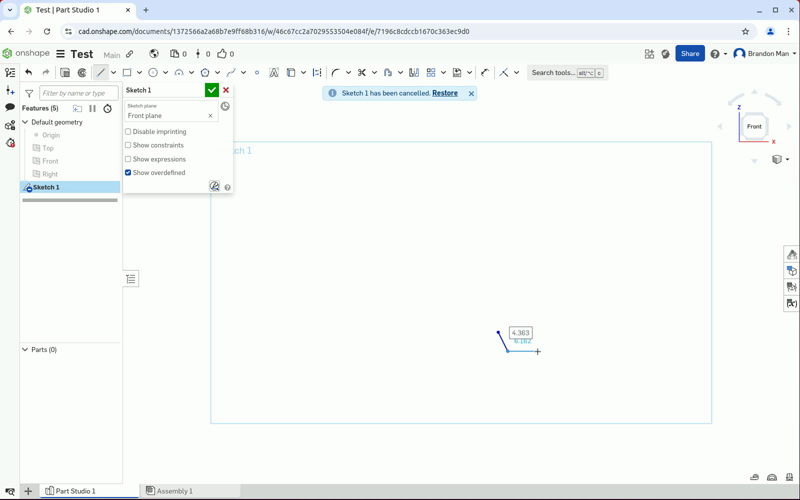
mouse_move(544, 351)
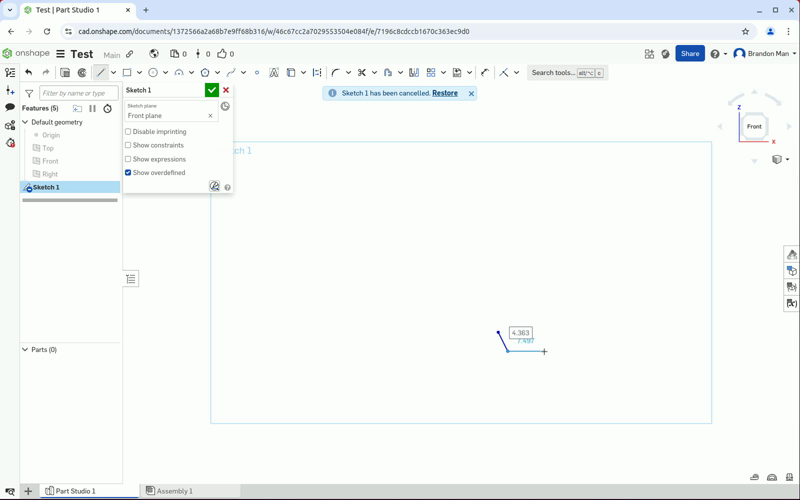
click(544, 351)
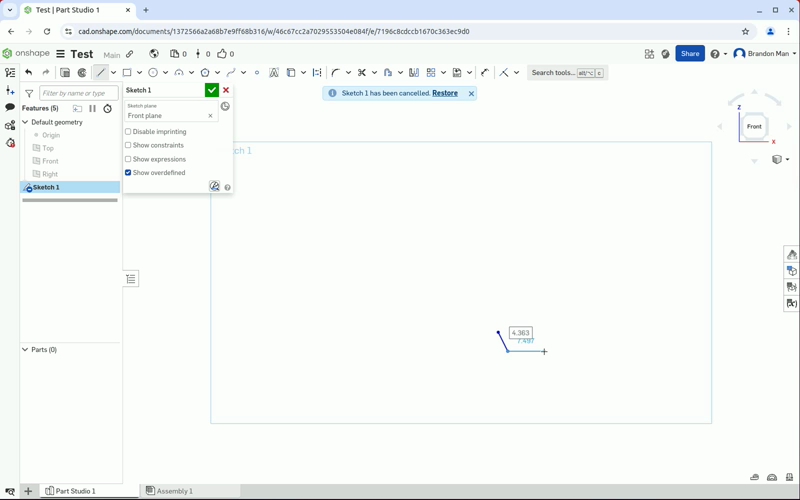
key_up(shift)
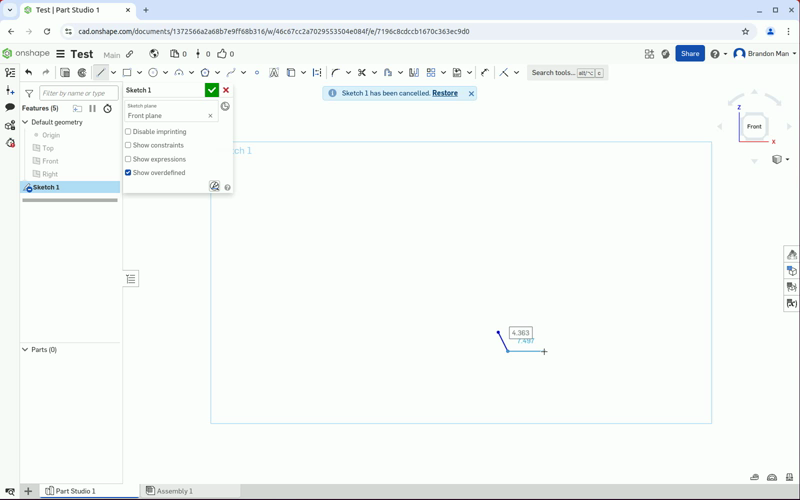
key_down(shift)
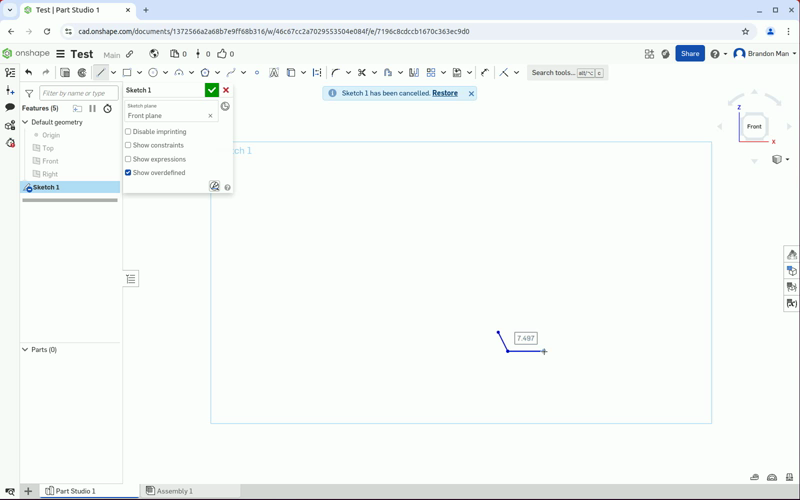
mouse_move(574, 351)
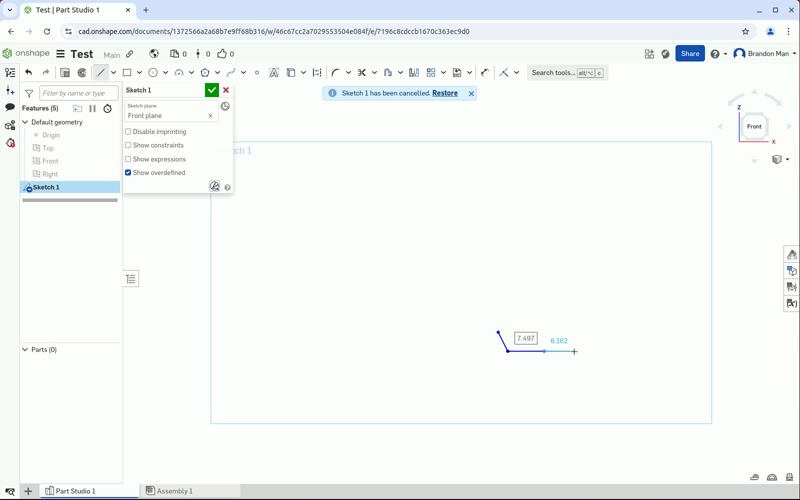
mouse_move(554, 371)
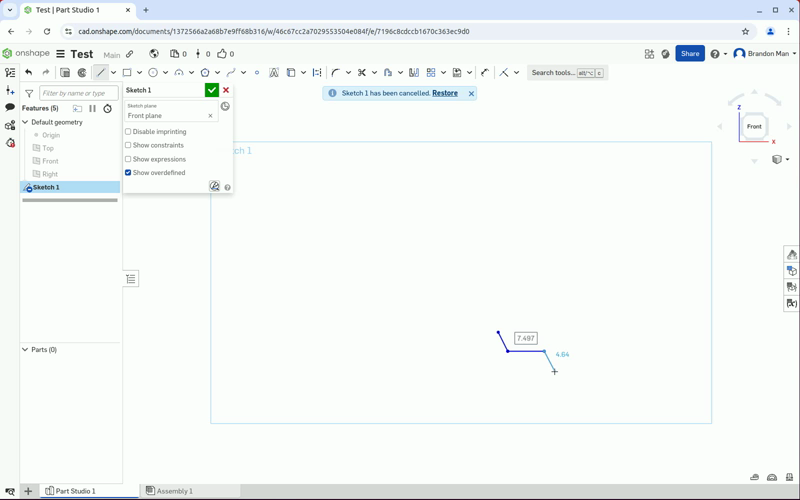
click(554, 371)
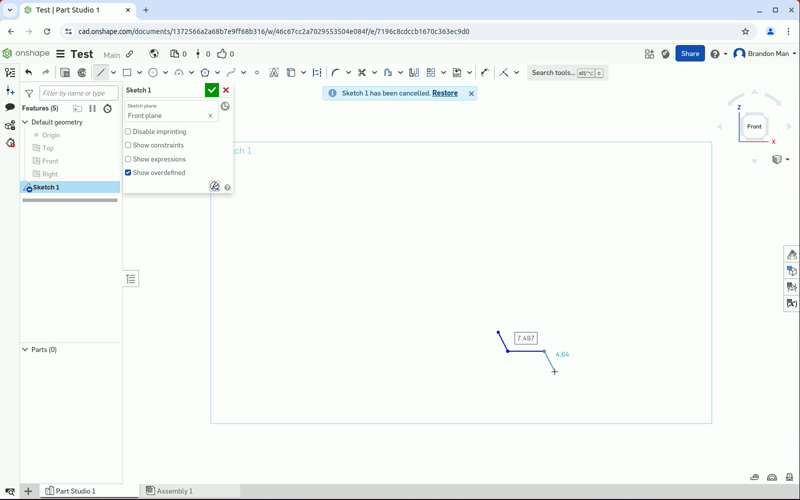
key_up(shift)
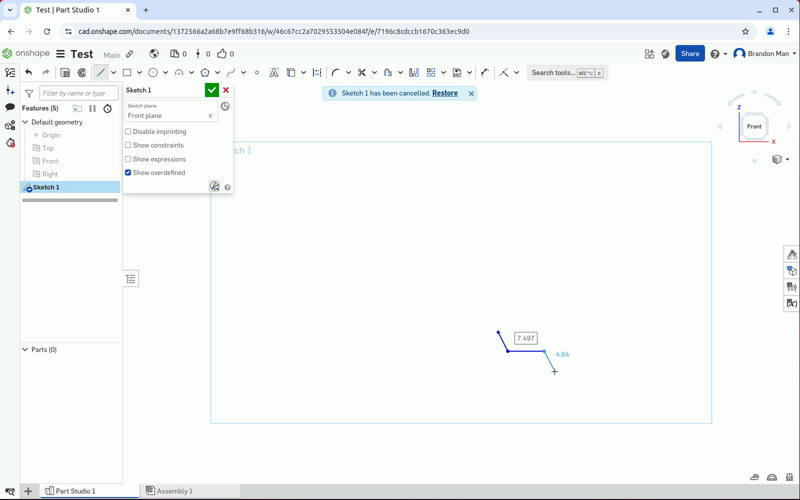
key_down(shift)
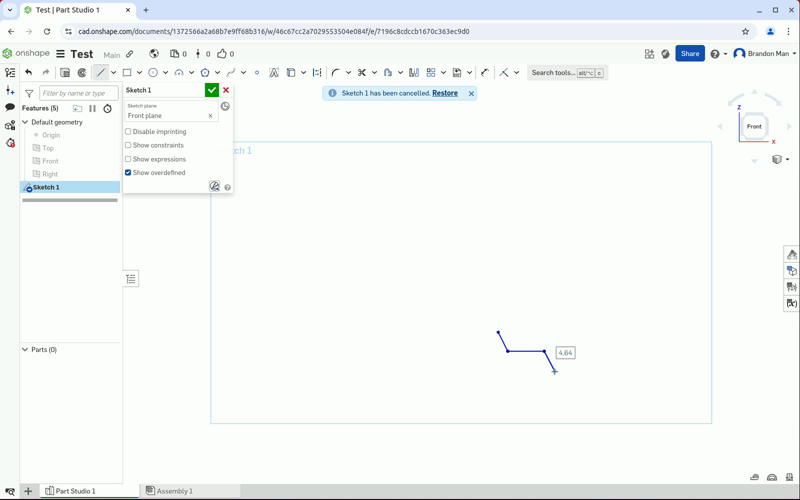
mouse_move(584, 371)
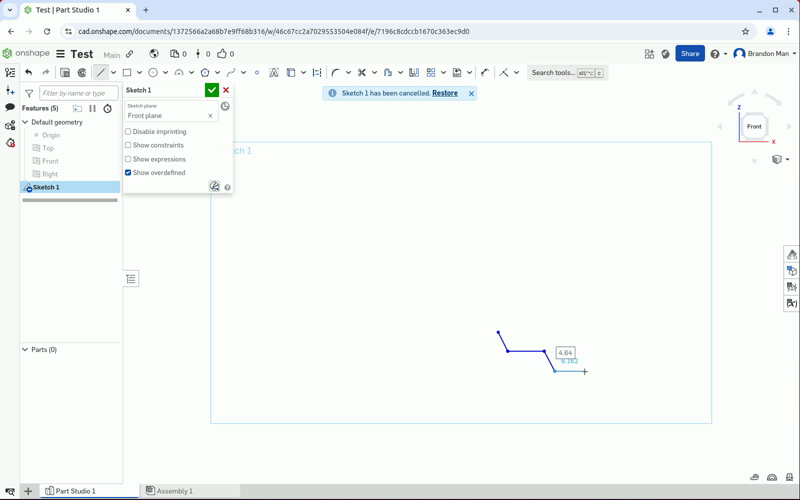
mouse_move(573, 371)
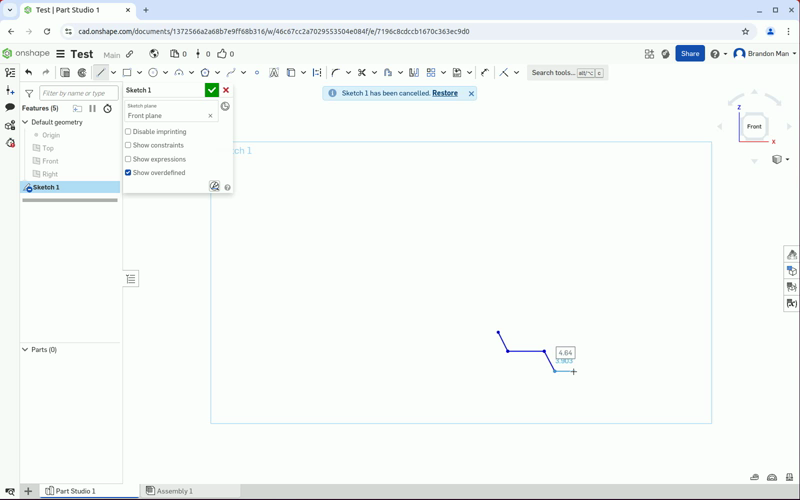
click(573, 371)
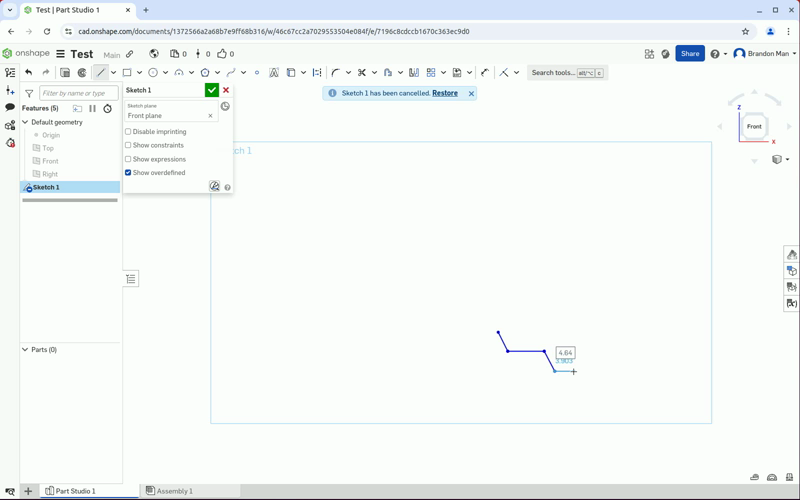
key_up(shift)
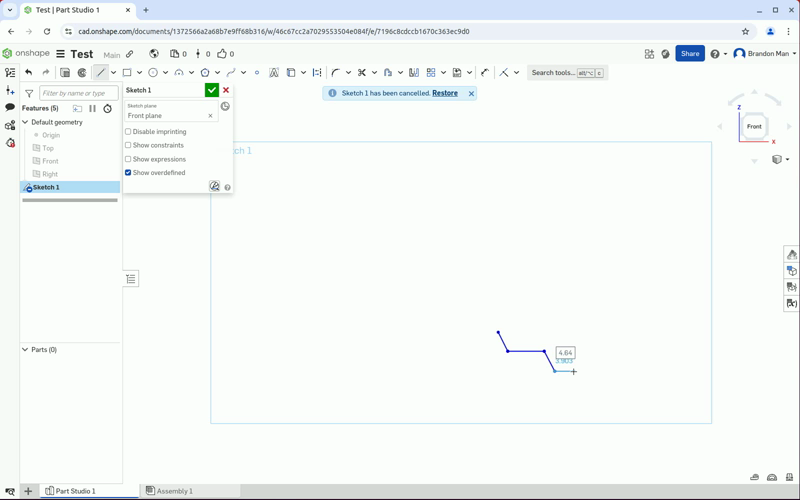
key_down(shift)
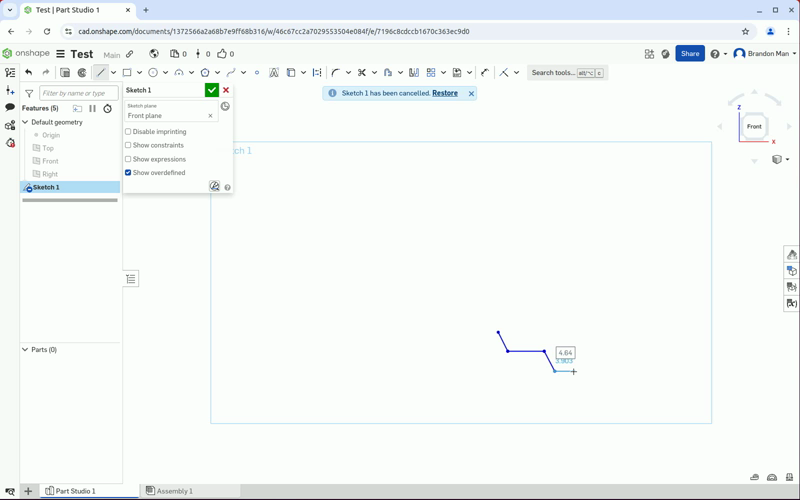
mouse_move(526, 276)
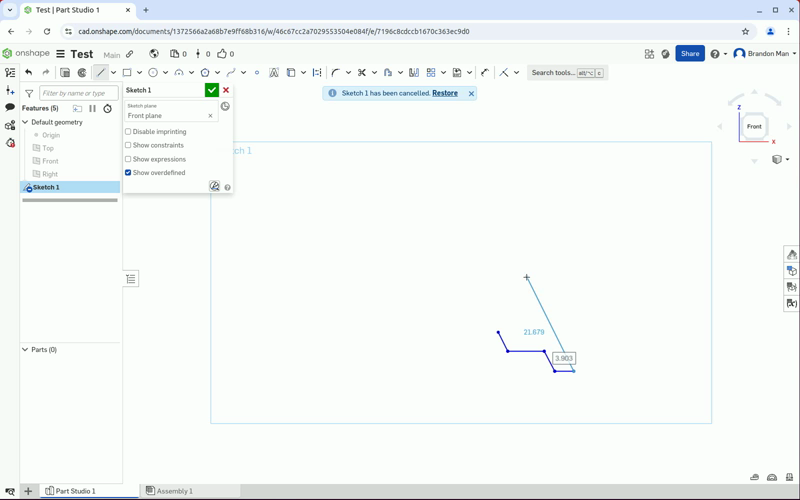
click(526, 276)
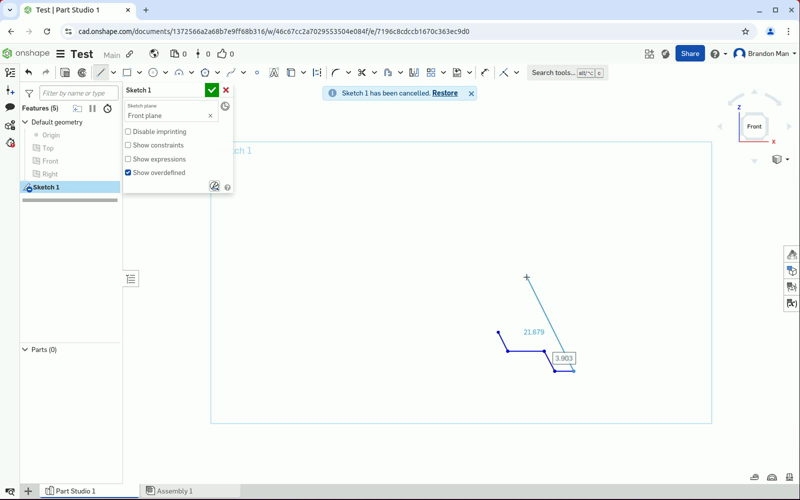
key_up(shift)
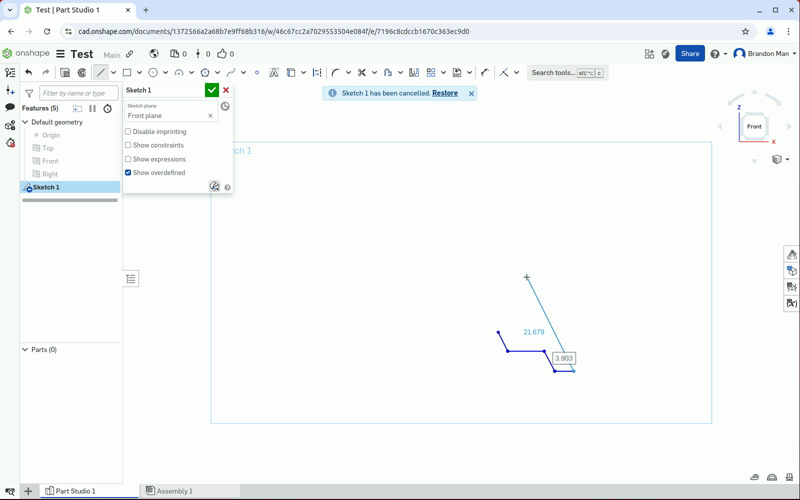
key_down(shift)
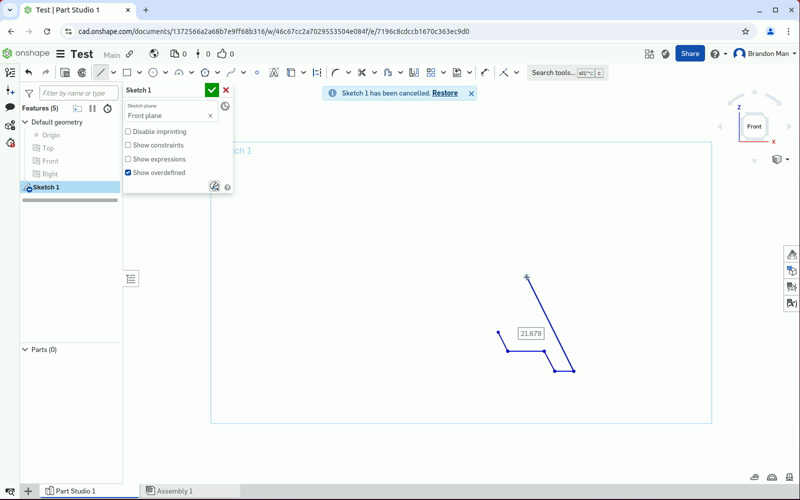
mouse_move(498, 332)
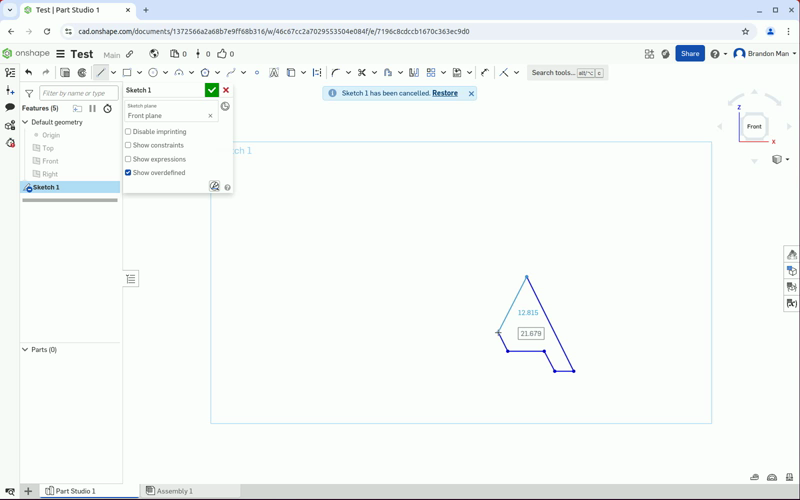
key_up(shift)
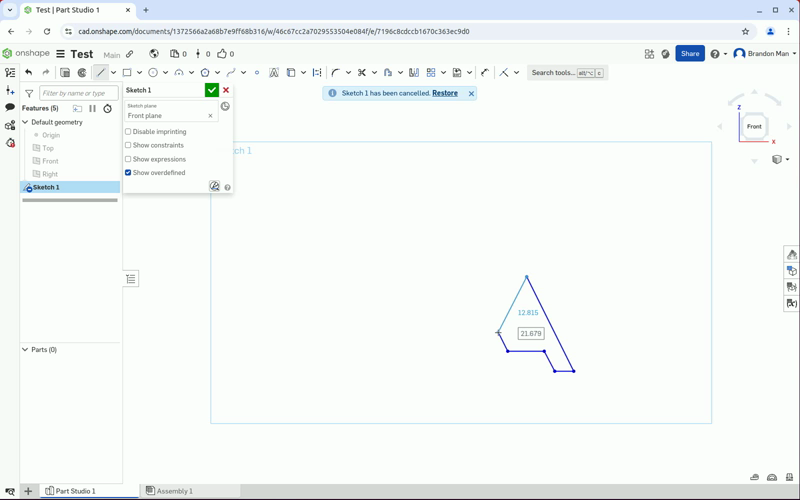
click(498, 332)
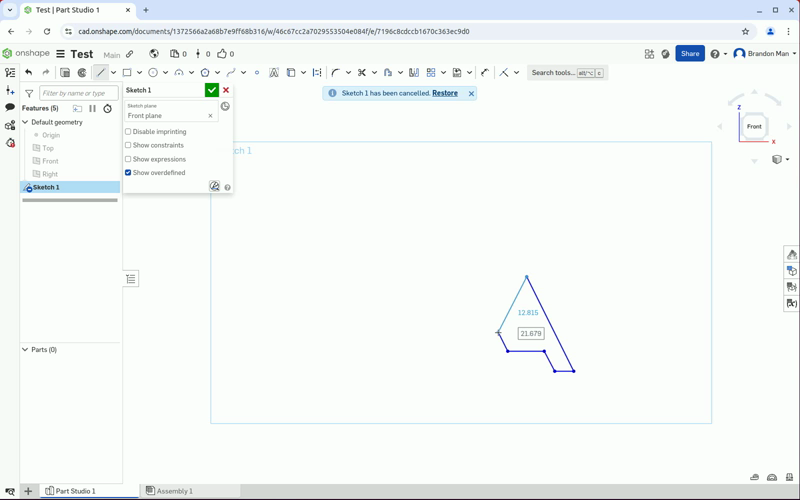
key(esc)
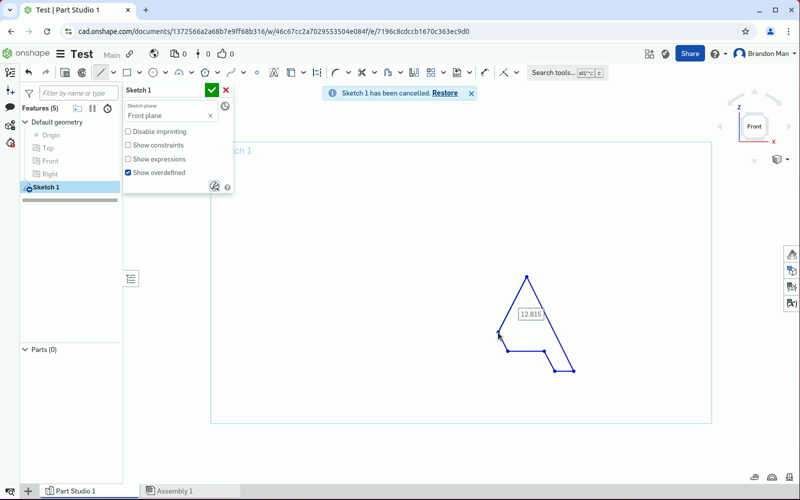
key(l)
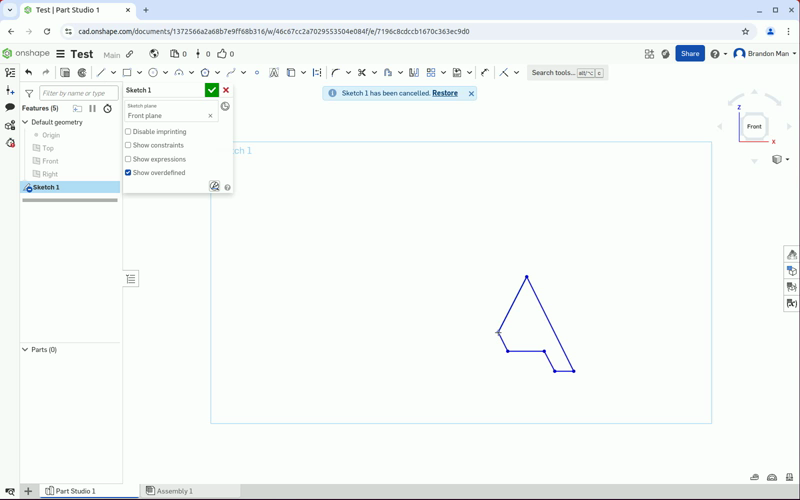
key_down(shift)
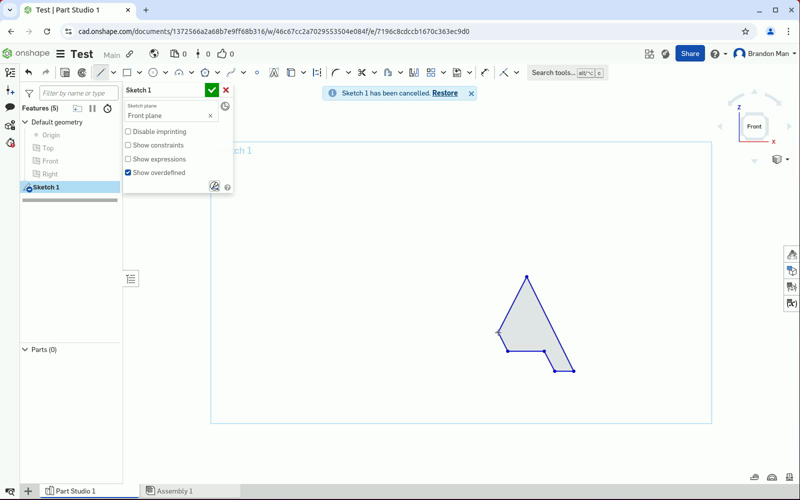
mouse_move(515, 336)
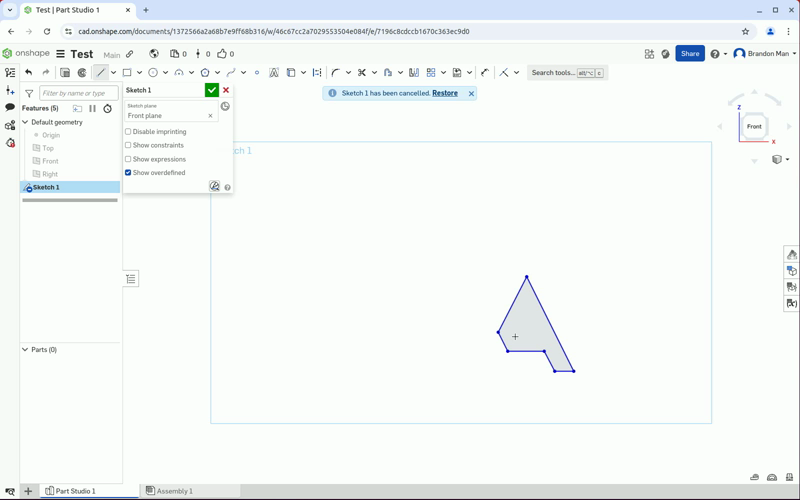
click(515, 336)
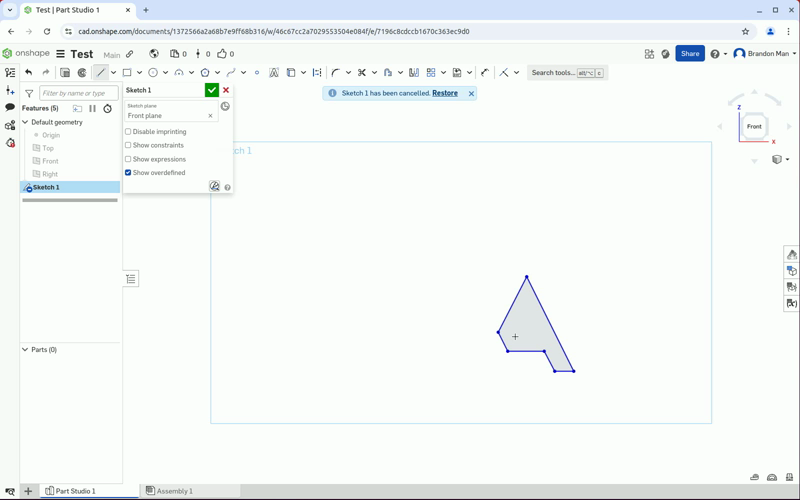
key_up(shift)
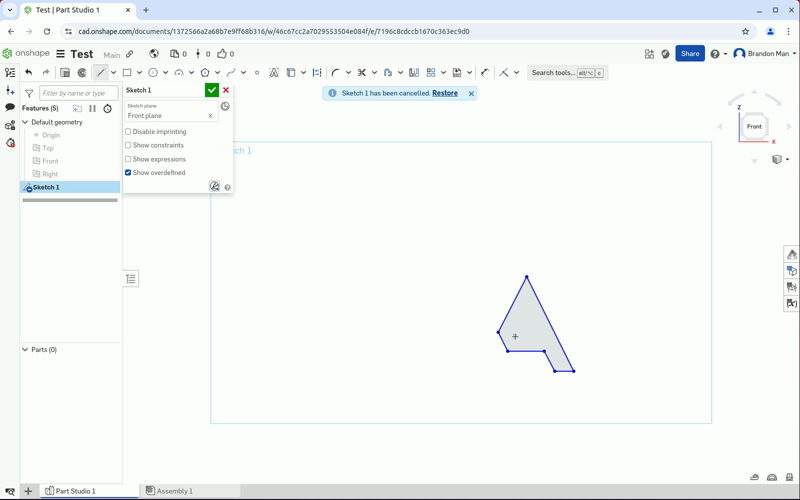
key_down(shift)
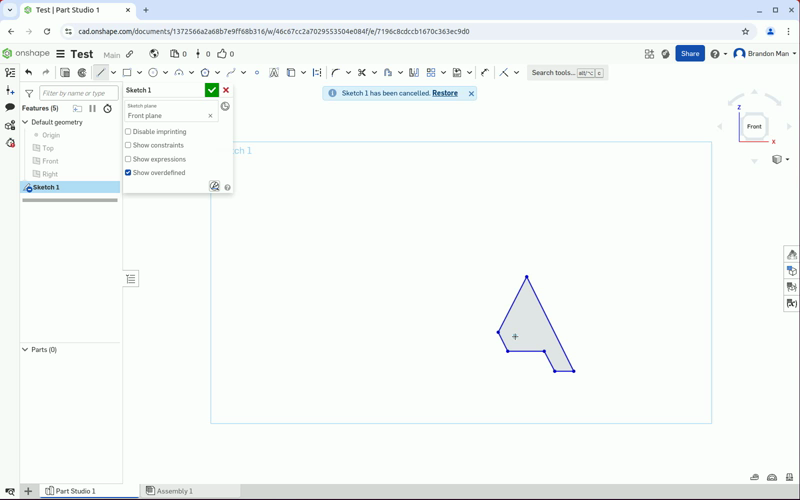
mouse_move(545, 336)
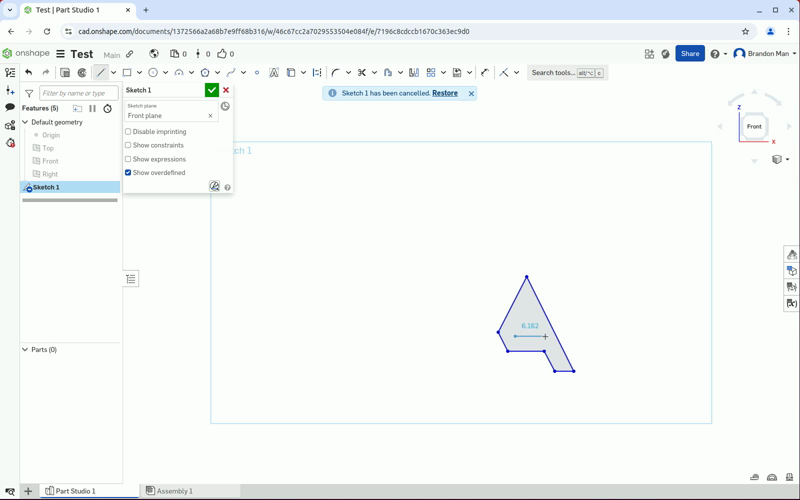
mouse_move(537, 336)
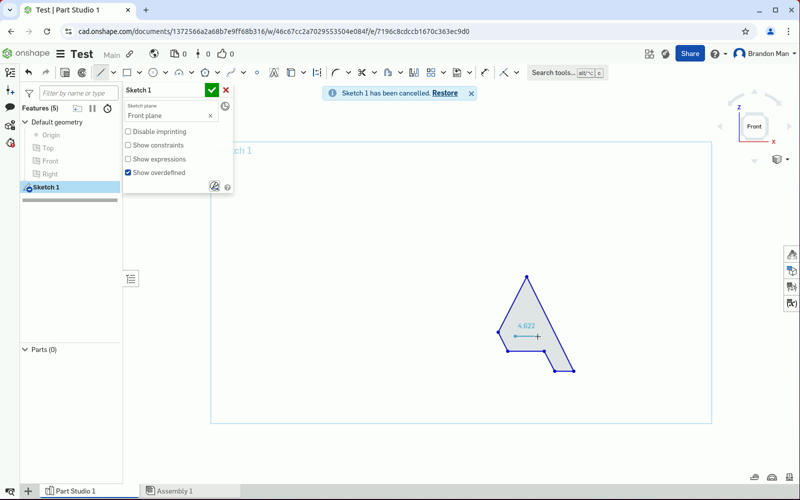
click(537, 336)
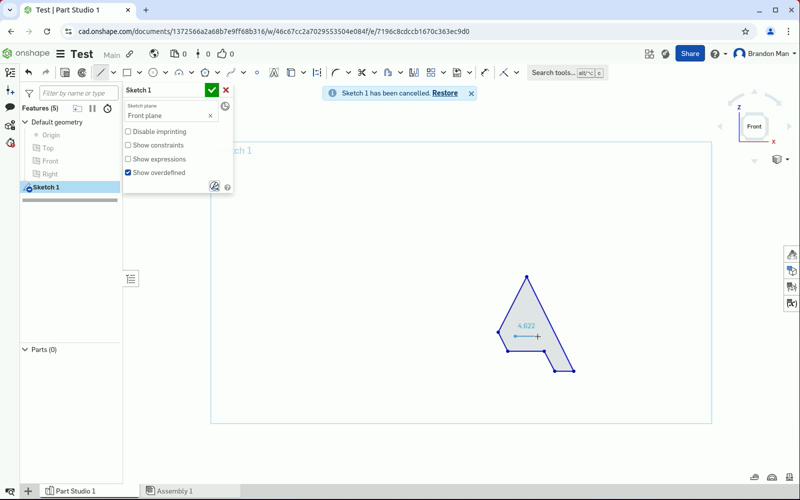
key_up(shift)
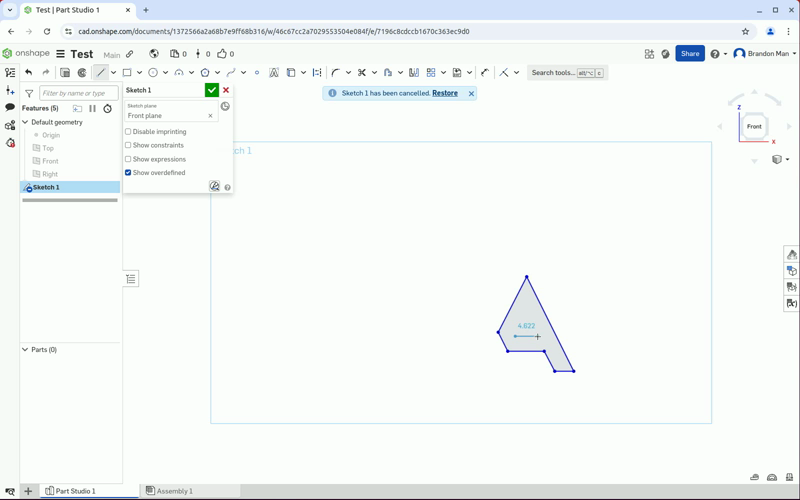
key_down(shift)
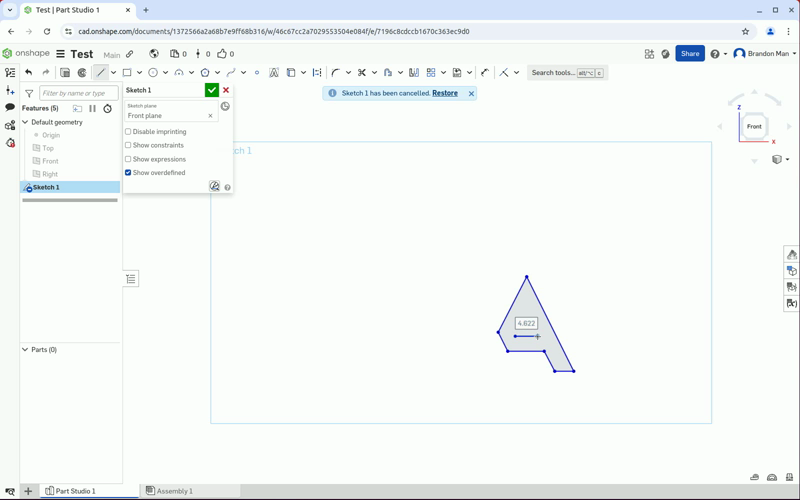
mouse_move(567, 336)
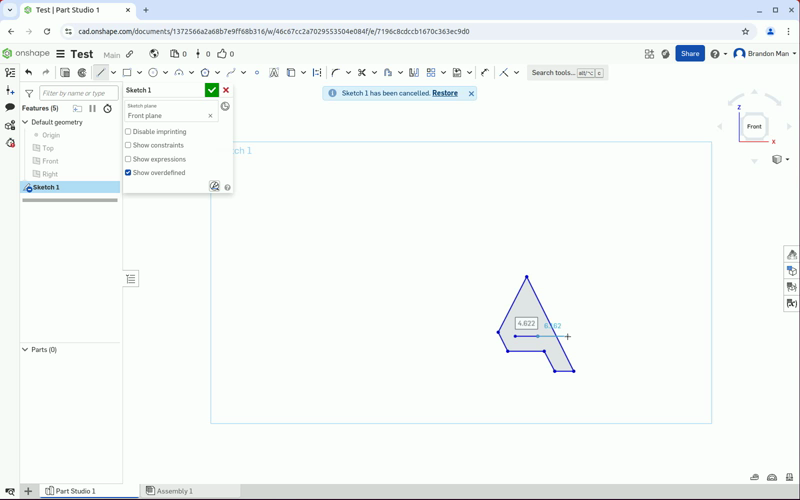
mouse_move(526, 312)
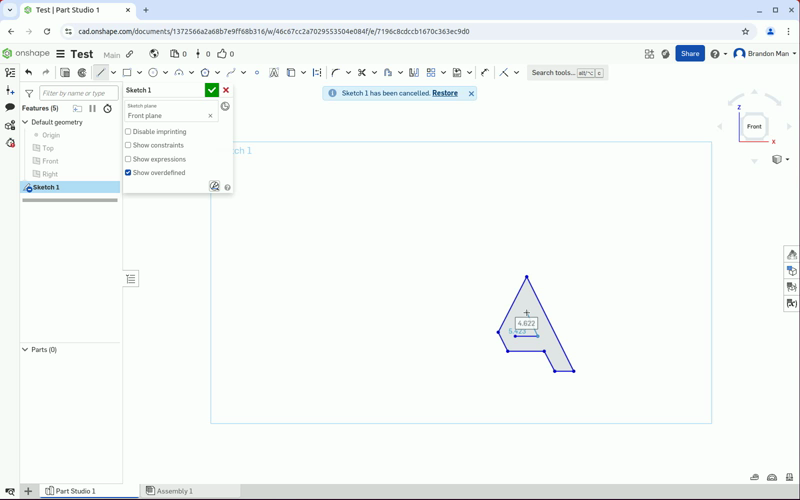
click(526, 312)
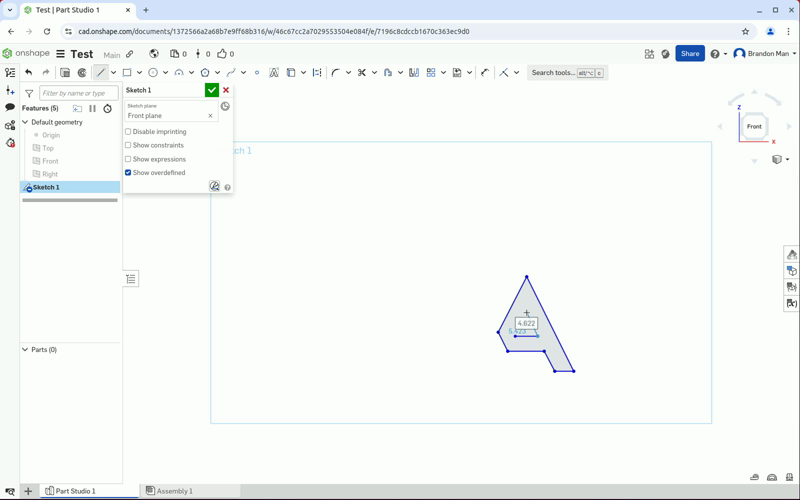
key_up(shift)
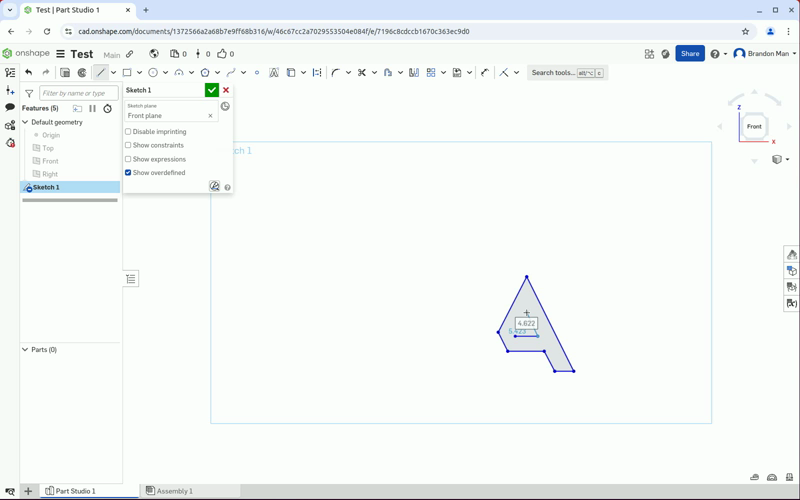
mouse_move(556, 312)
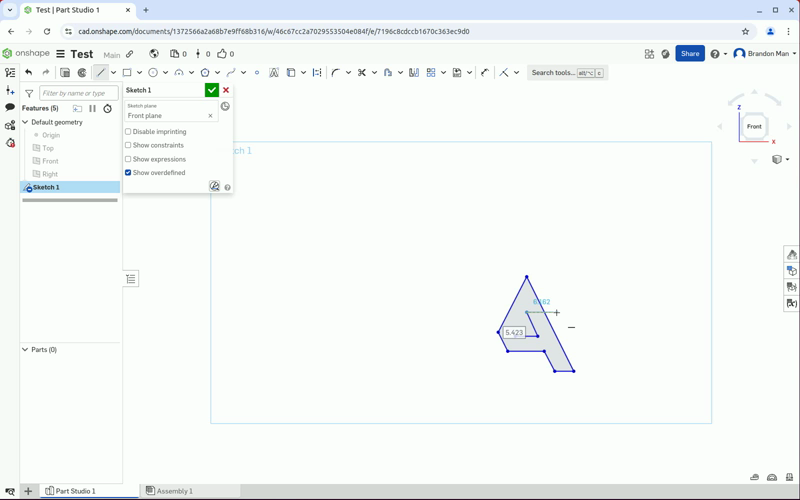
key_down(shift)
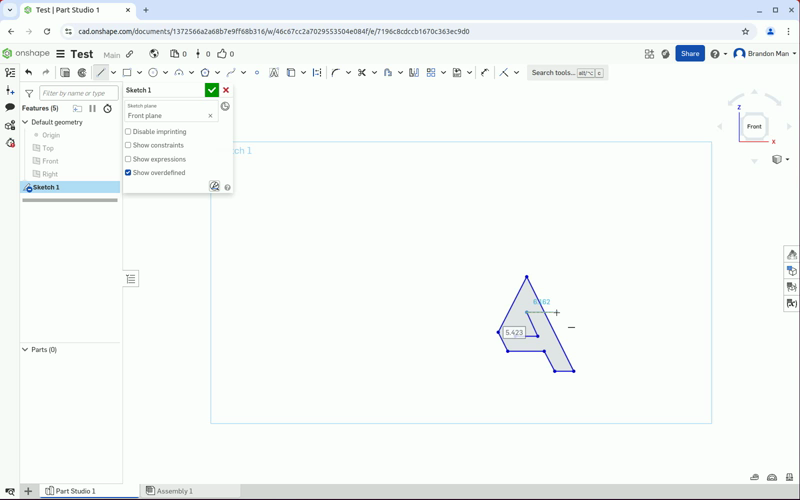
mouse_move(515, 336)
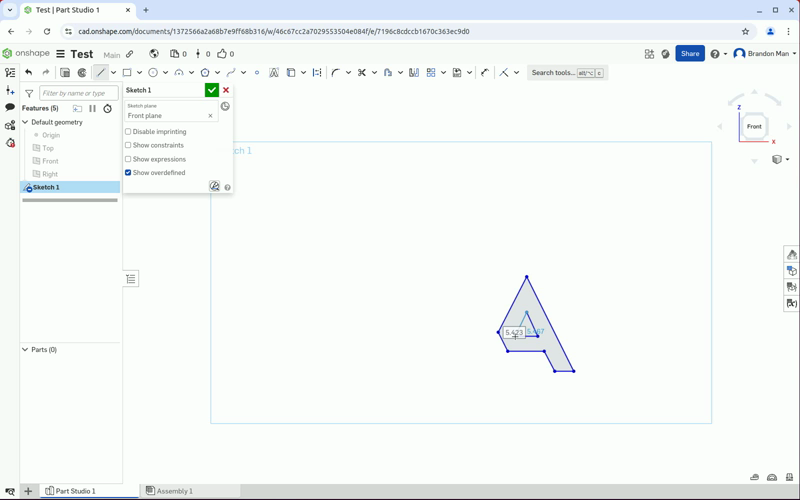
key_up(shift)
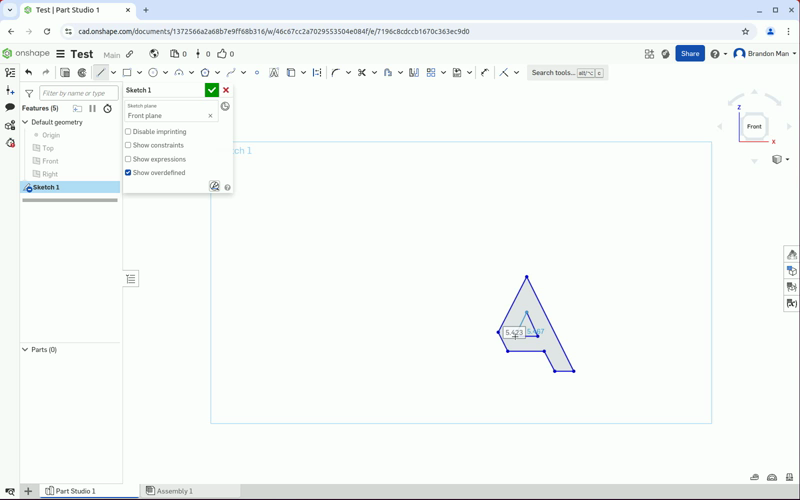
click(515, 336)
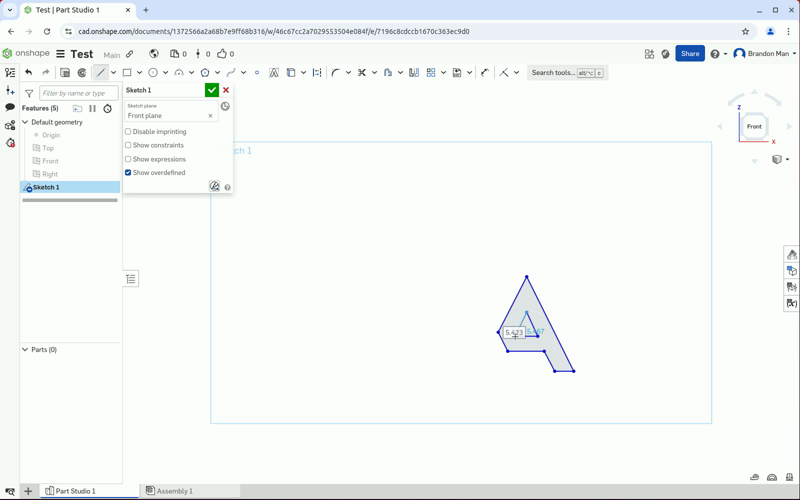
key(esc)
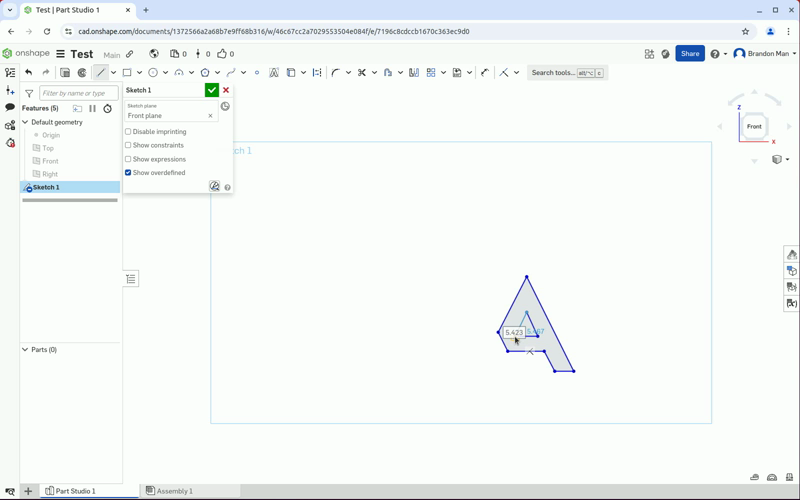
mouse_move(506, 323)
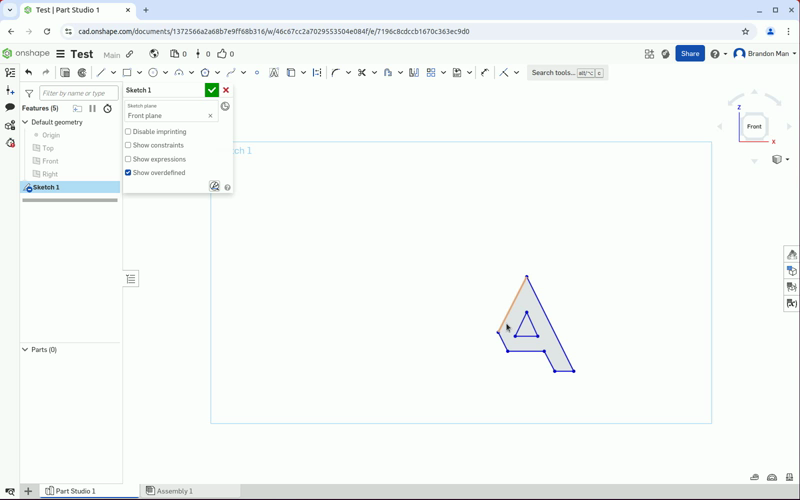
click(506, 323)
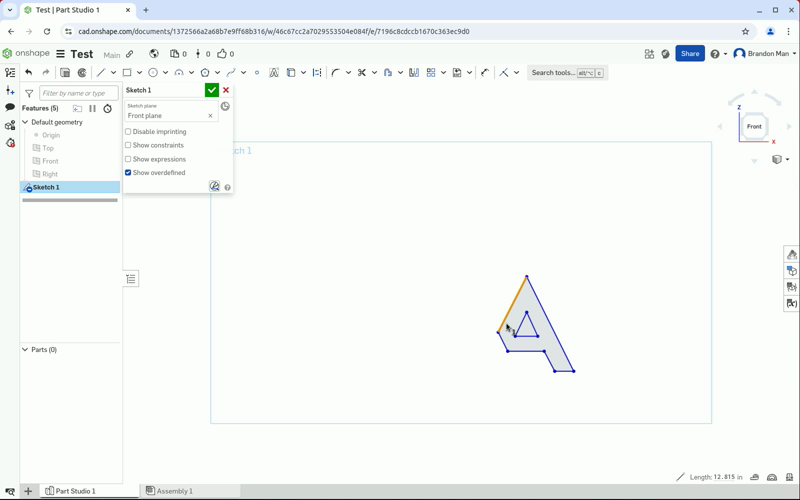
mouse_move(73, 352)
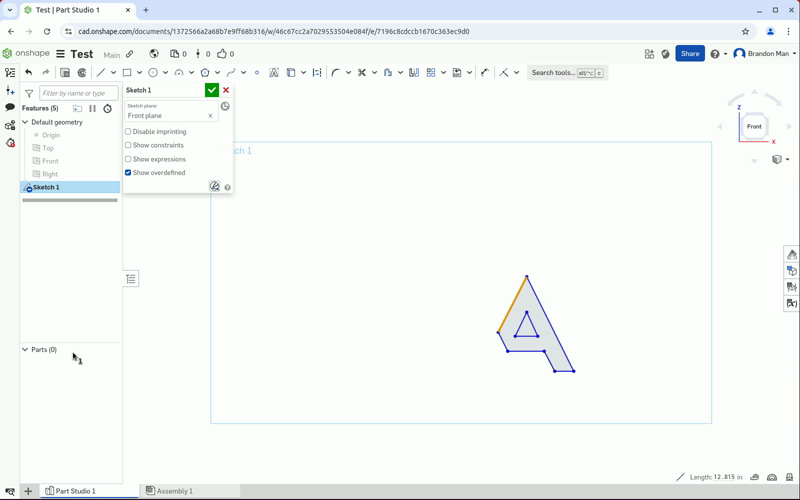
key(shift+y)
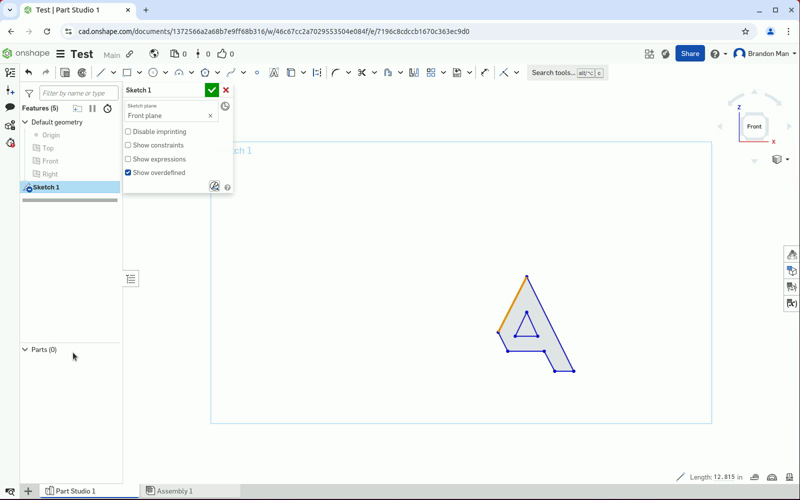
key(shift+e)
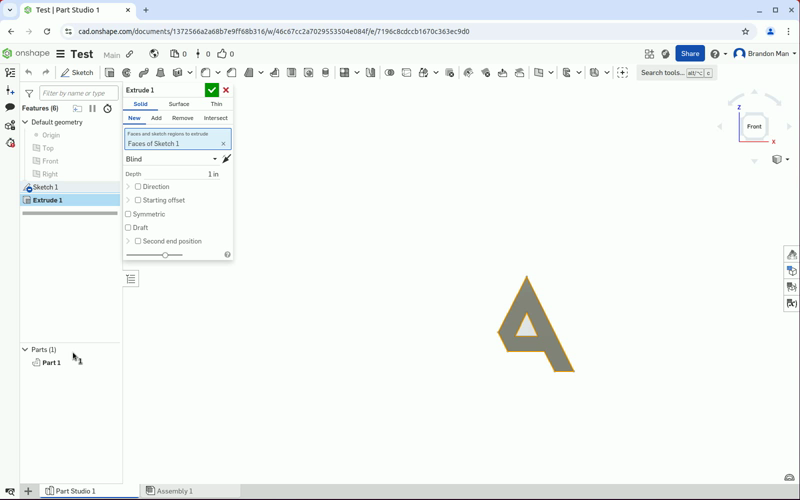
mouse_move(143, 106)
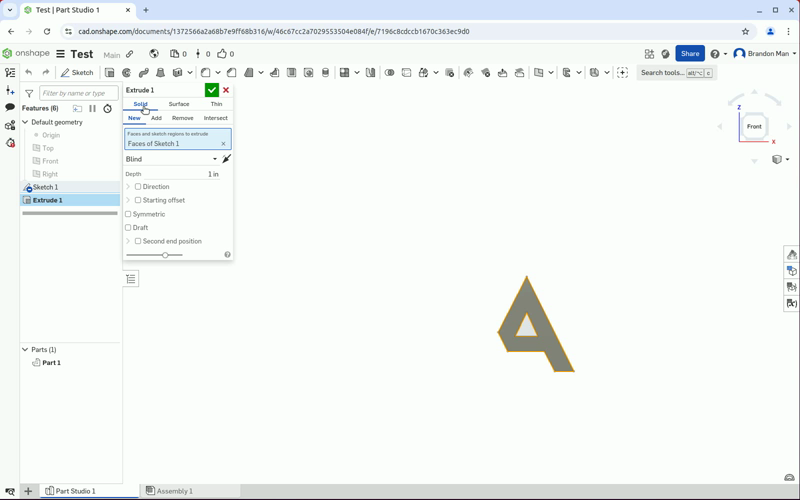
click(143, 106)
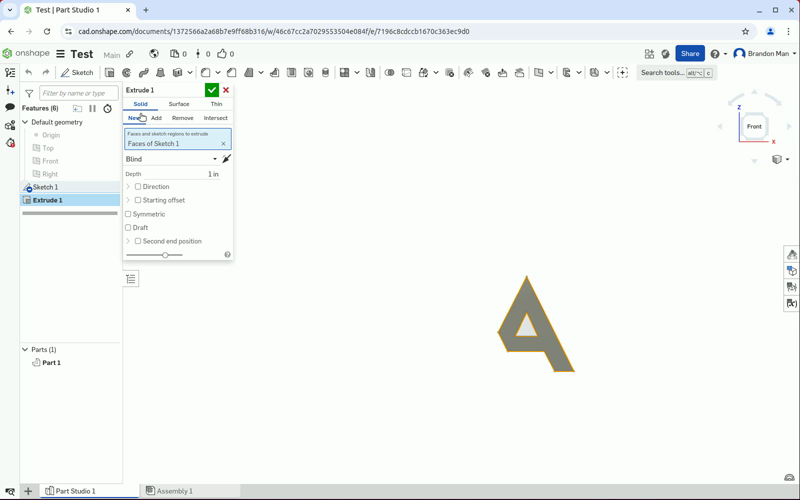
mouse_move(137, 120)
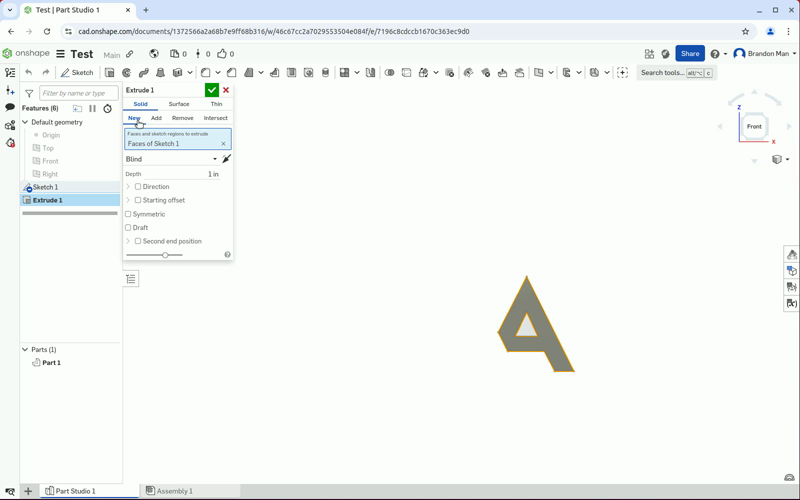
click(137, 120)
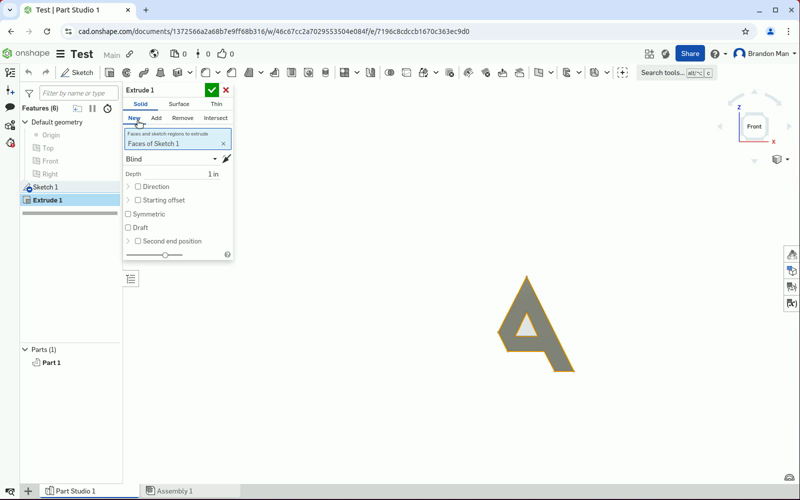
key(tab, 4)
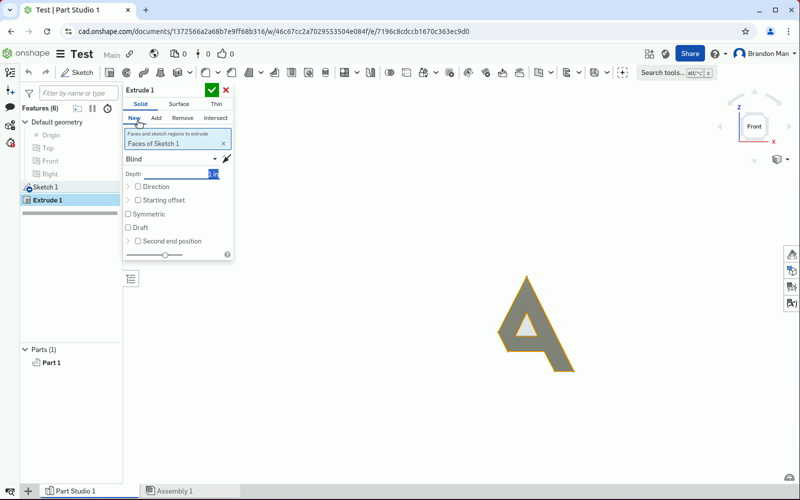
text(0.241)
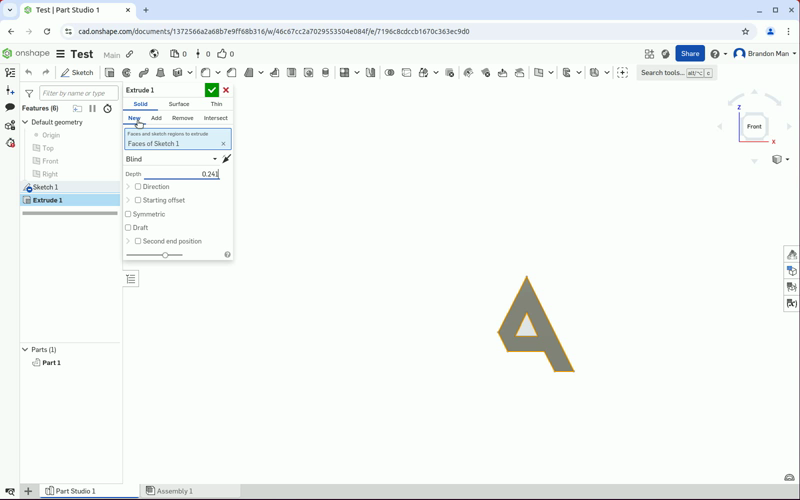
key(enter)
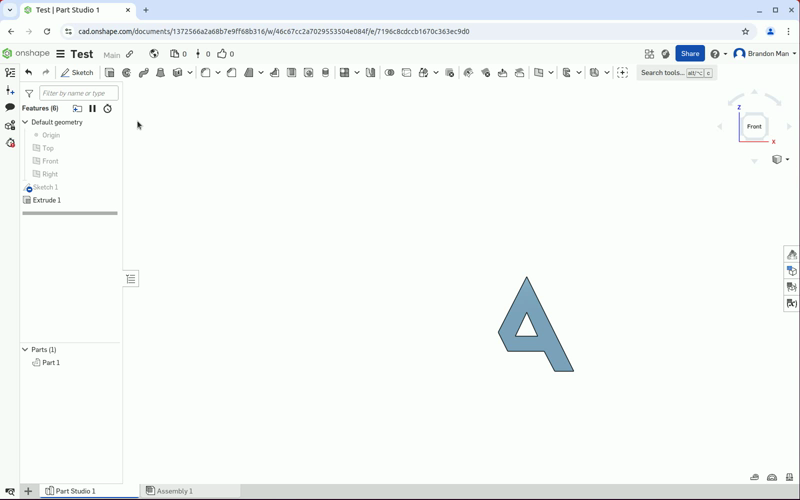
key(shift+h)
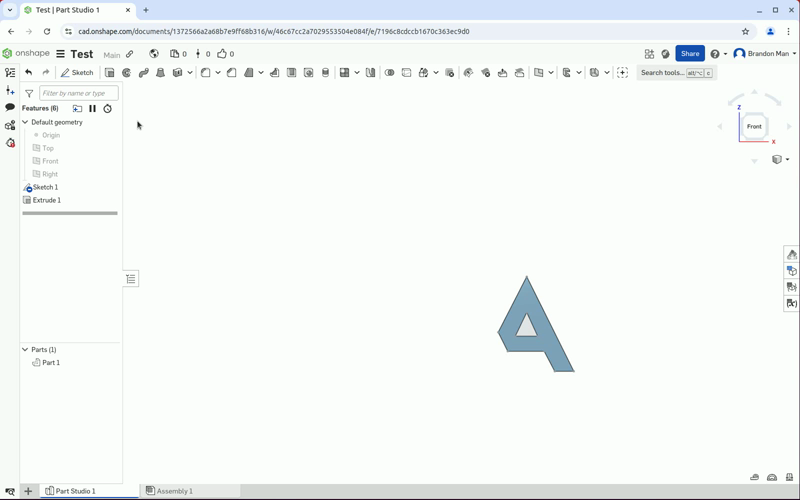
key(shift+h)
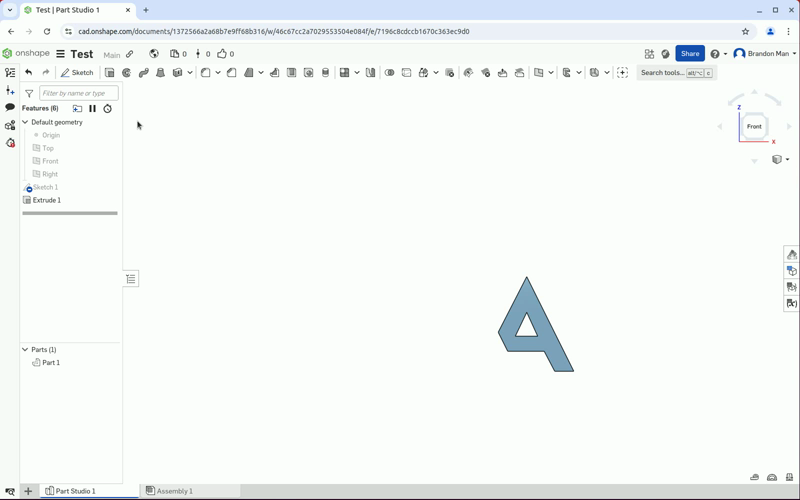
mouse_move(73, 189)
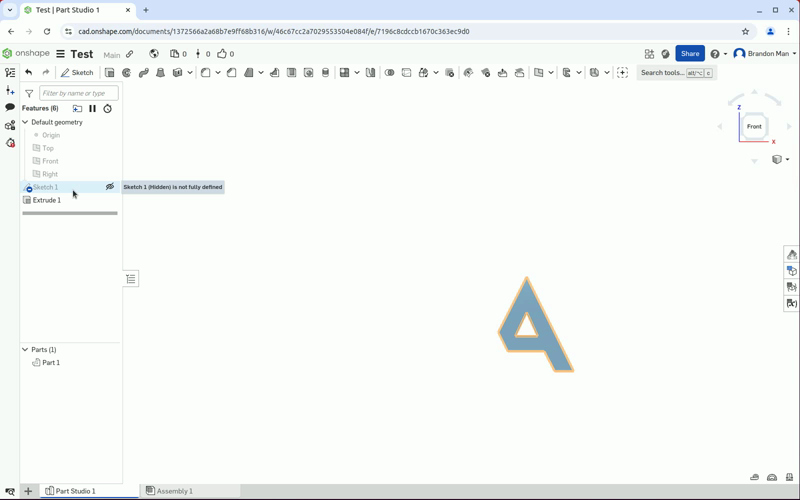
click(73, 189)
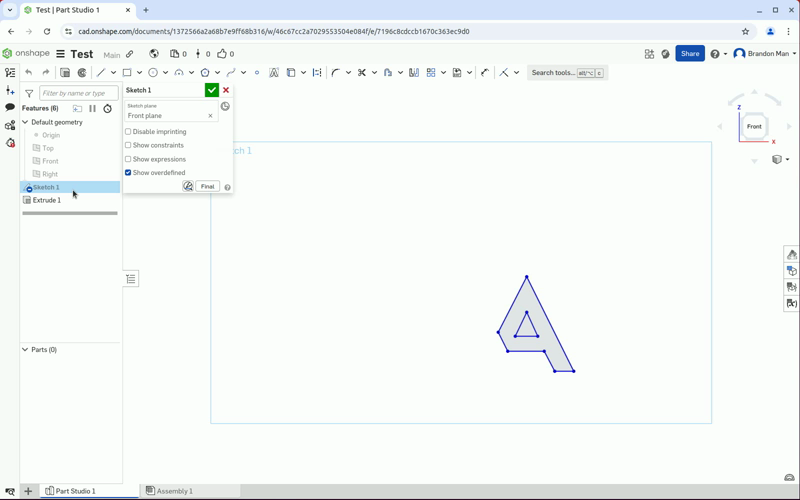
mouse_move(229, 92)
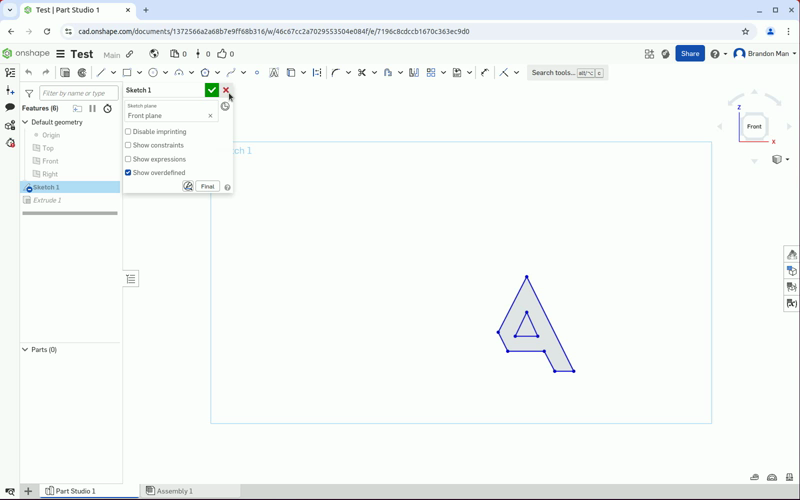
click(229, 92)
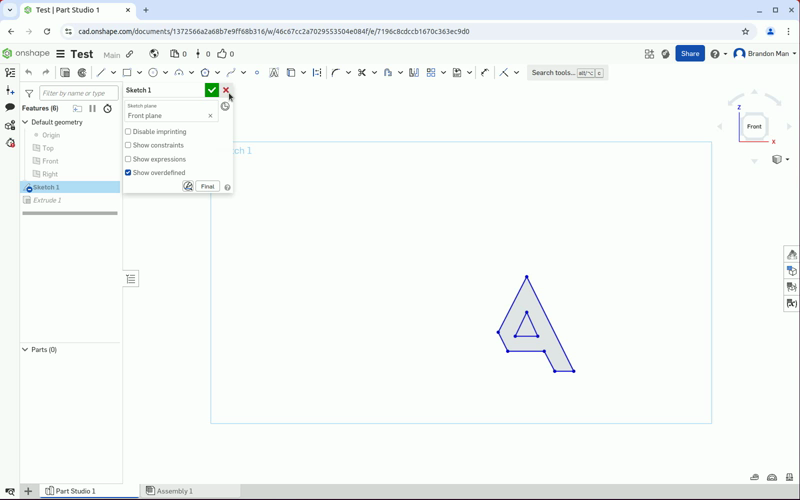
key(shift+s)
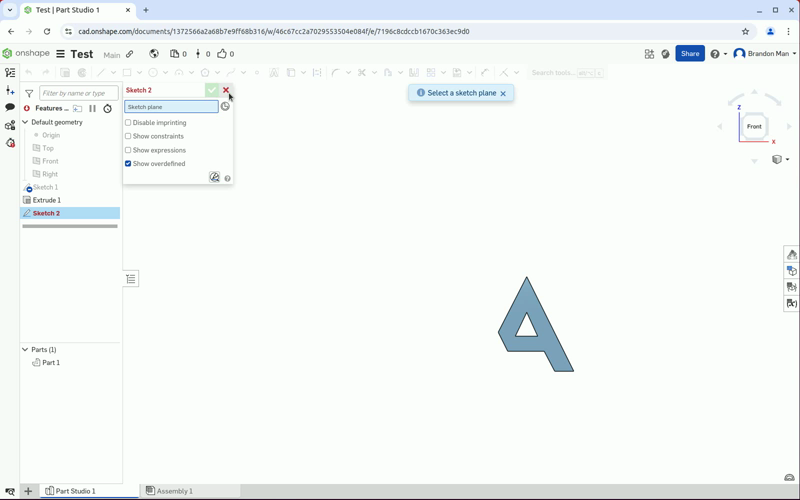
mouse_move(73, 163)
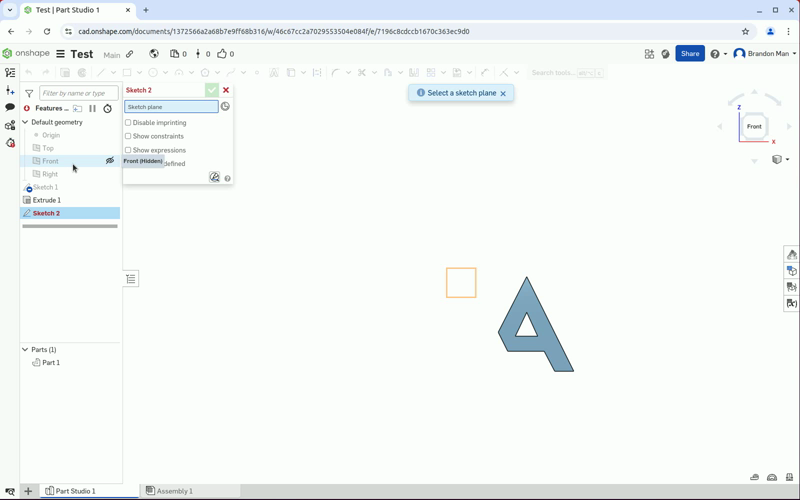
click(73, 163)
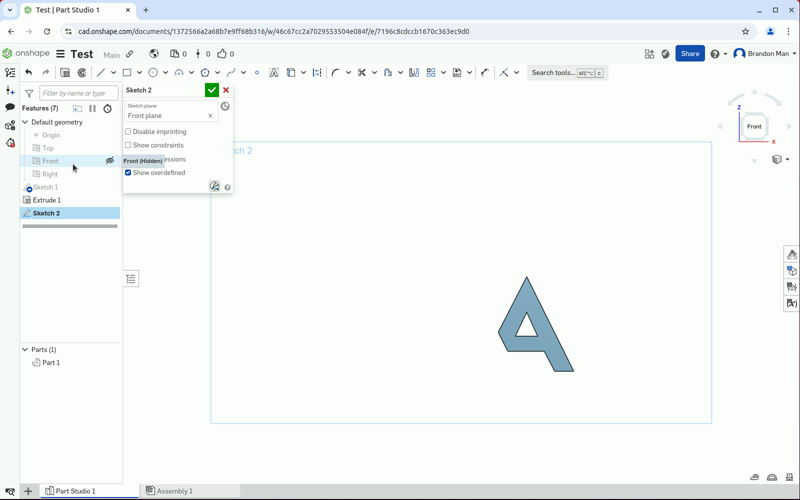
mouse_move(73, 352)
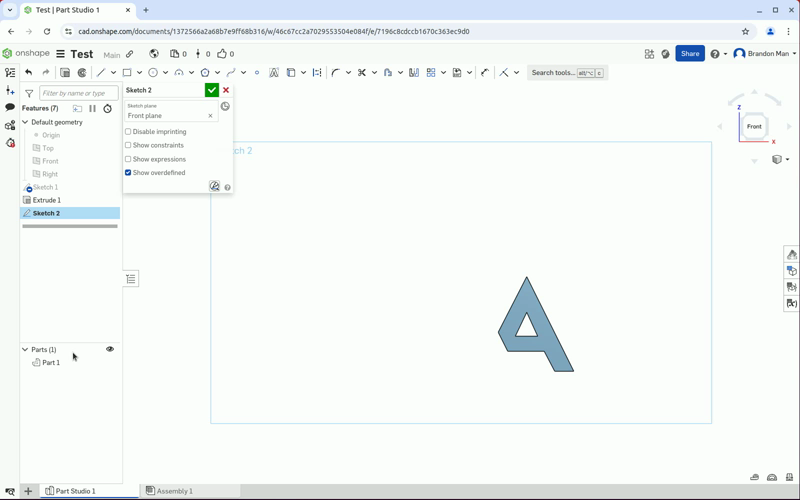
key(y)
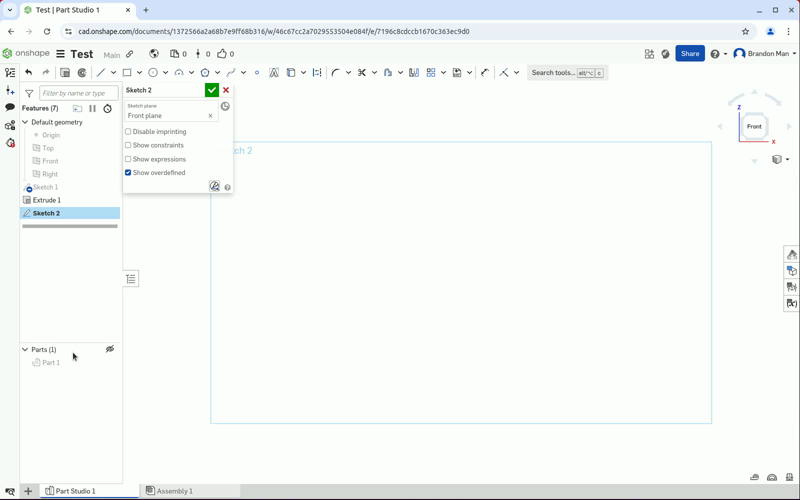
key(l)
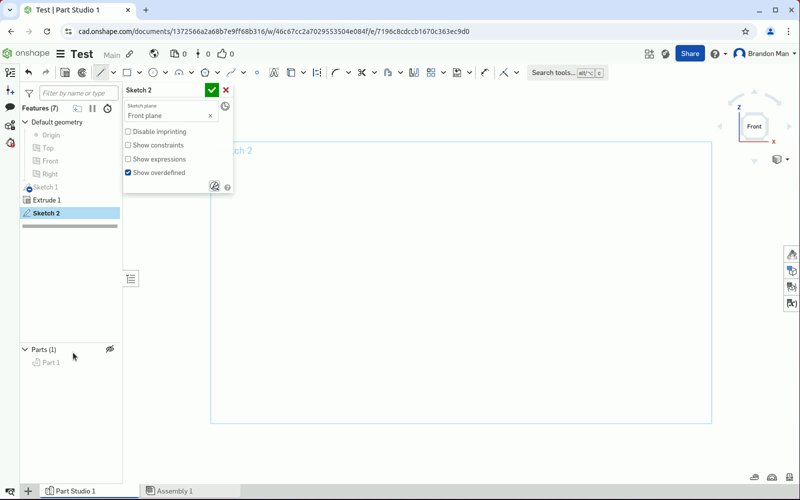
key_down(shift)
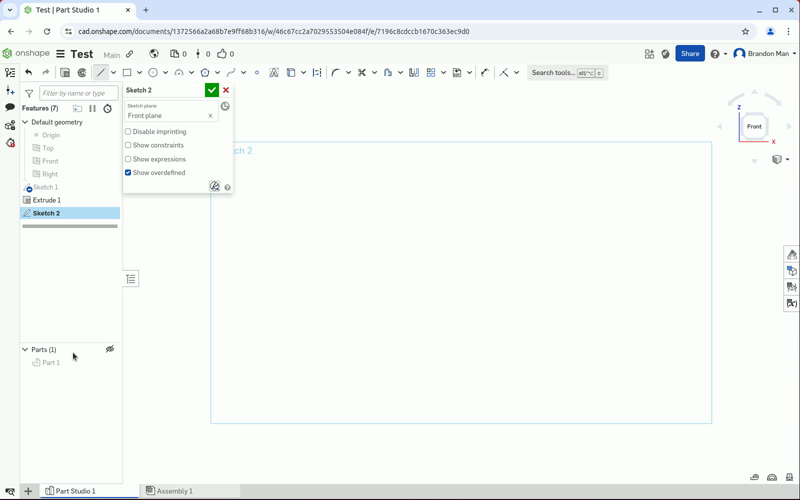
mouse_move(433, 351)
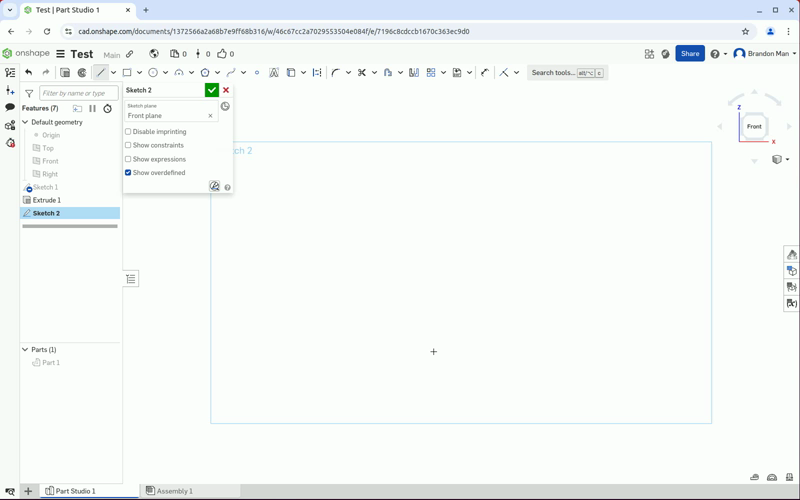
click(433, 351)
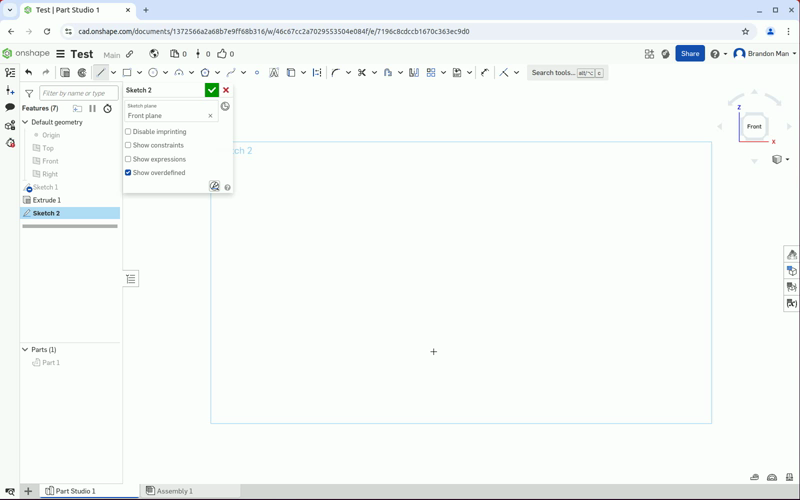
key_up(shift)
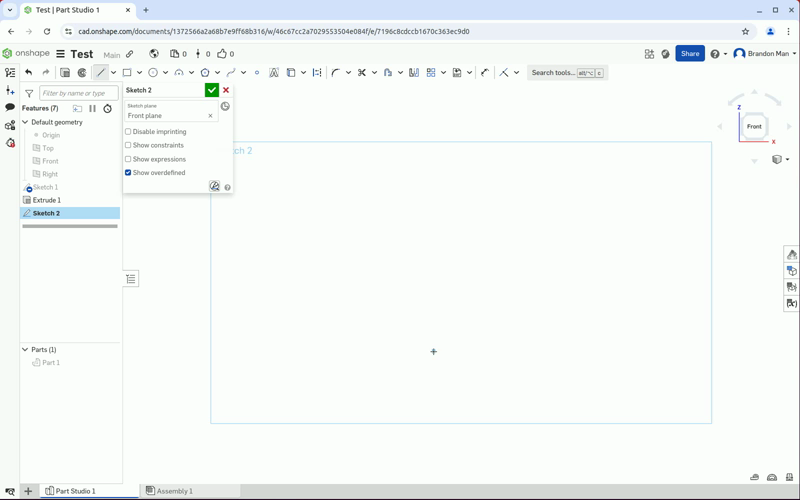
key_down(shift)
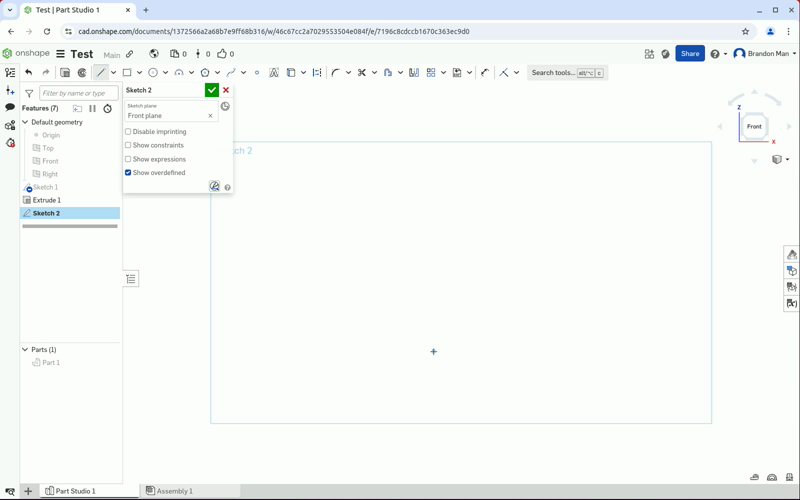
mouse_move(463, 351)
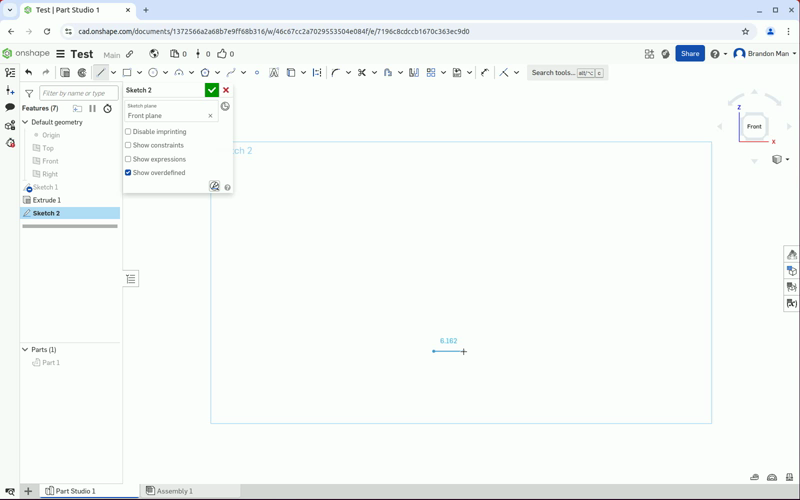
mouse_move(477, 351)
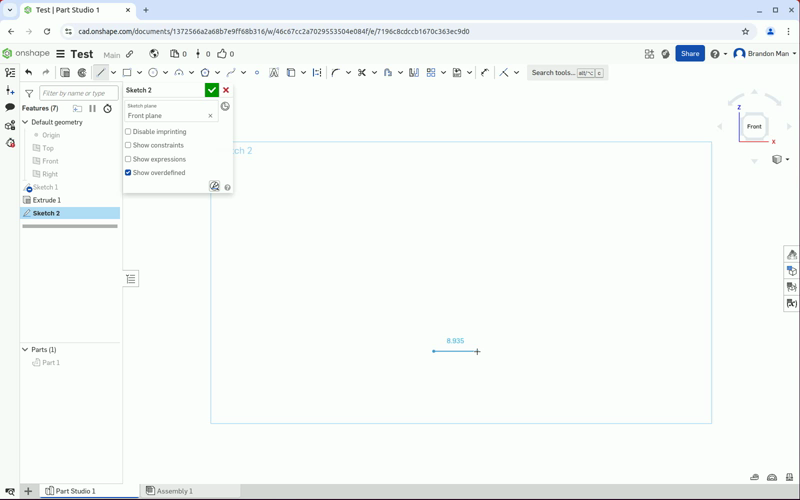
click(477, 351)
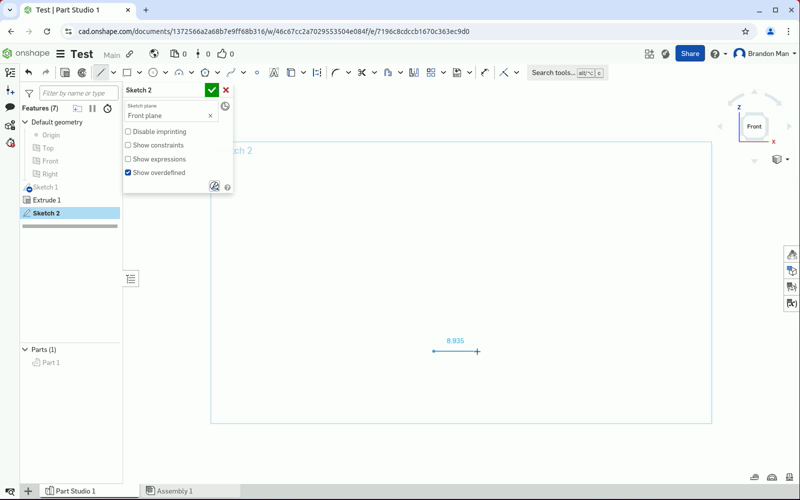
key_up(shift)
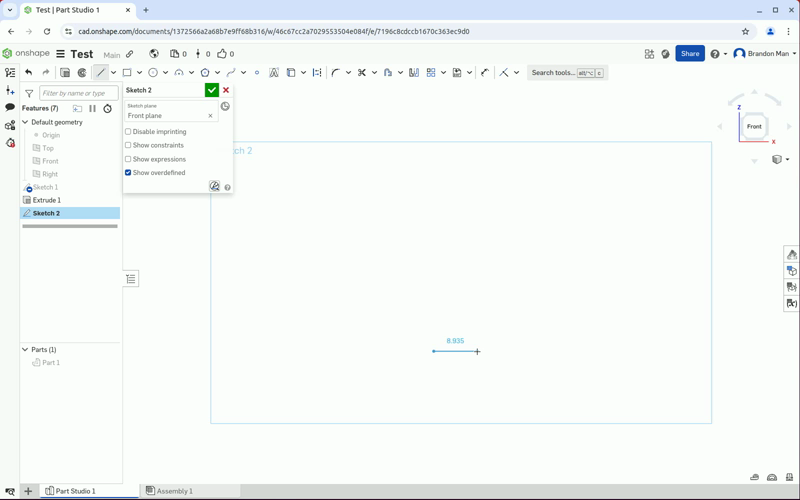
key_down(shift)
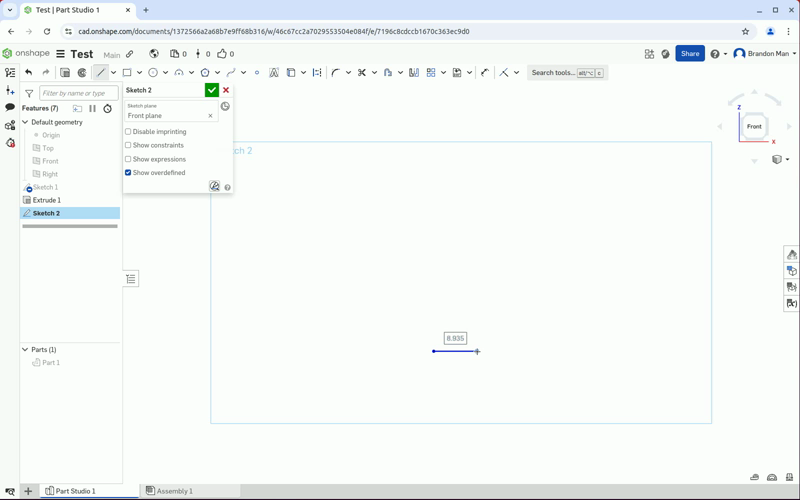
mouse_move(507, 351)
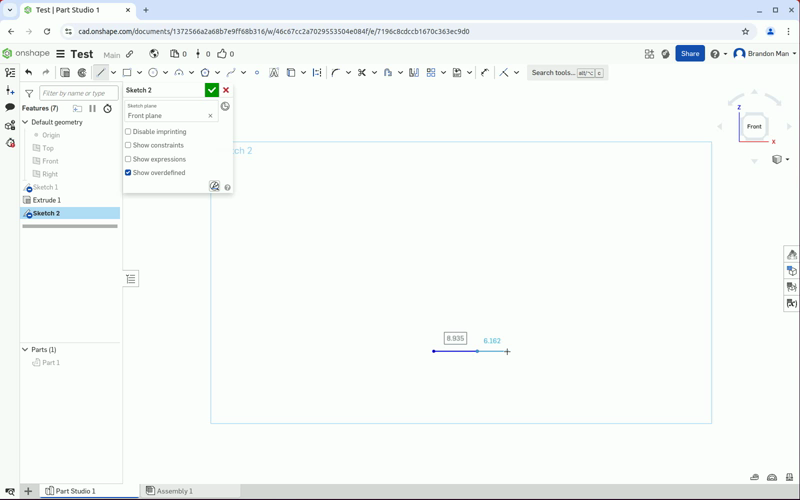
mouse_move(469, 335)
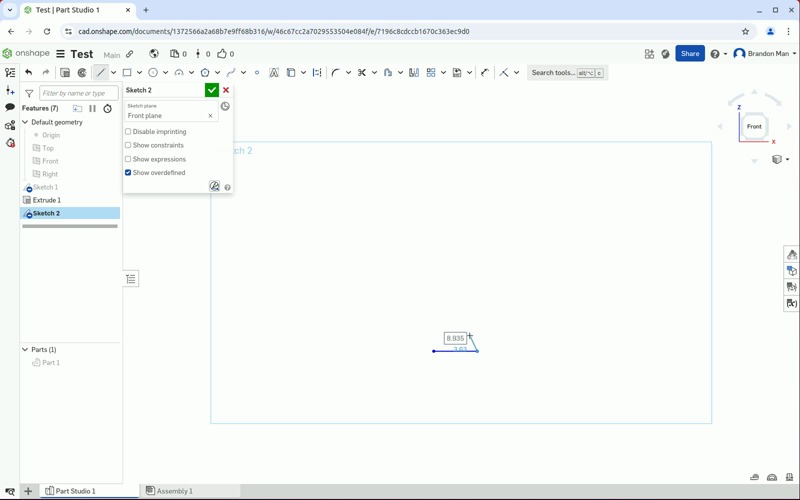
click(469, 335)
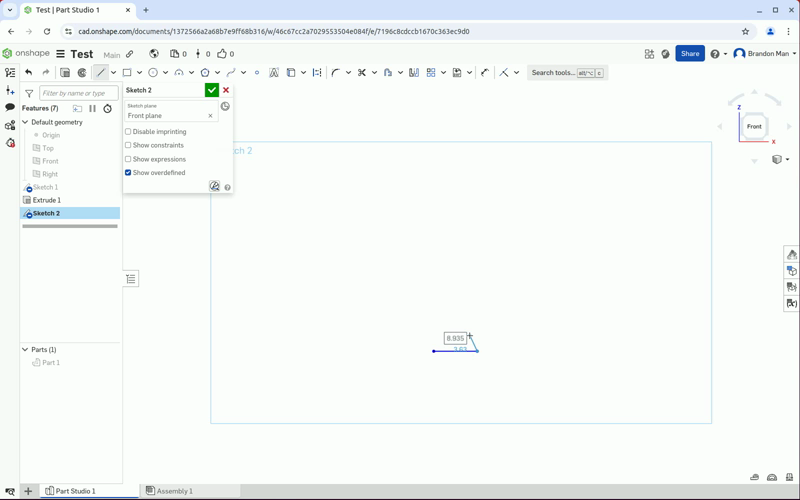
key_up(shift)
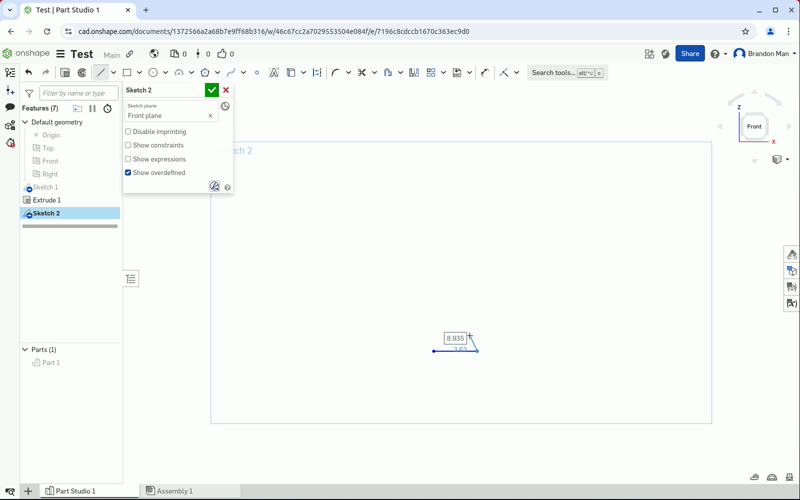
key_down(shift)
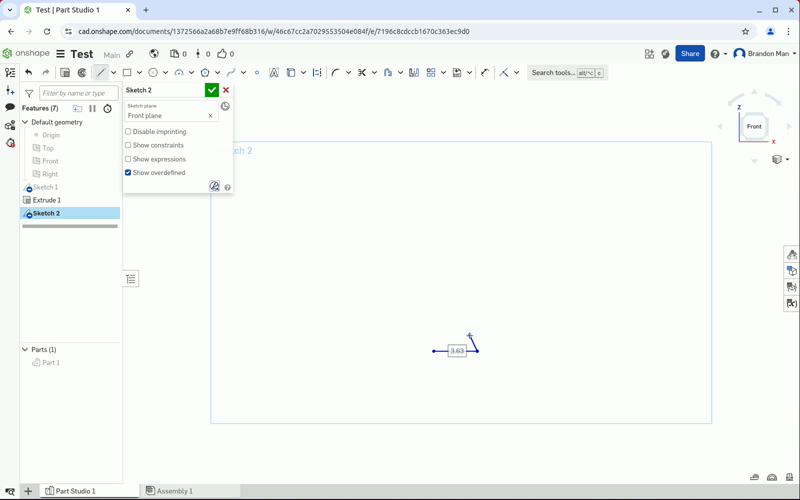
mouse_move(499, 335)
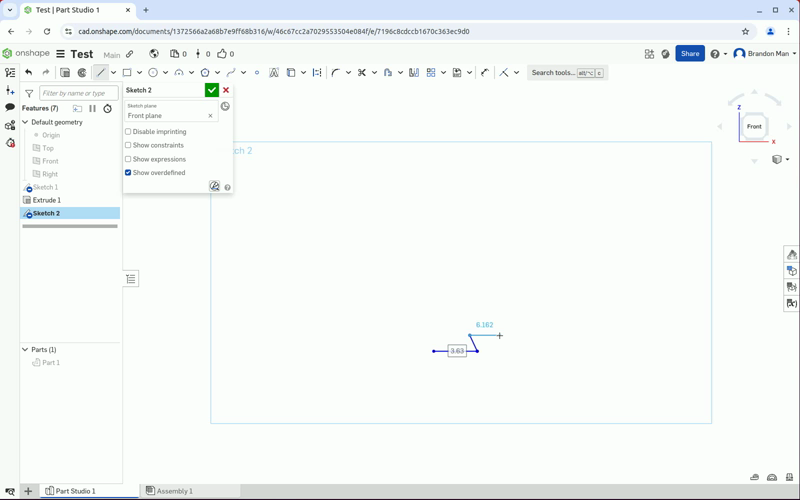
mouse_move(460, 335)
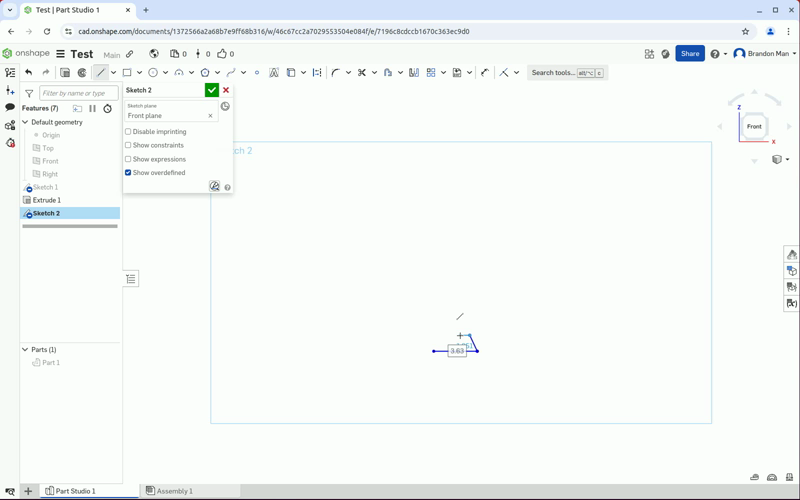
click(460, 335)
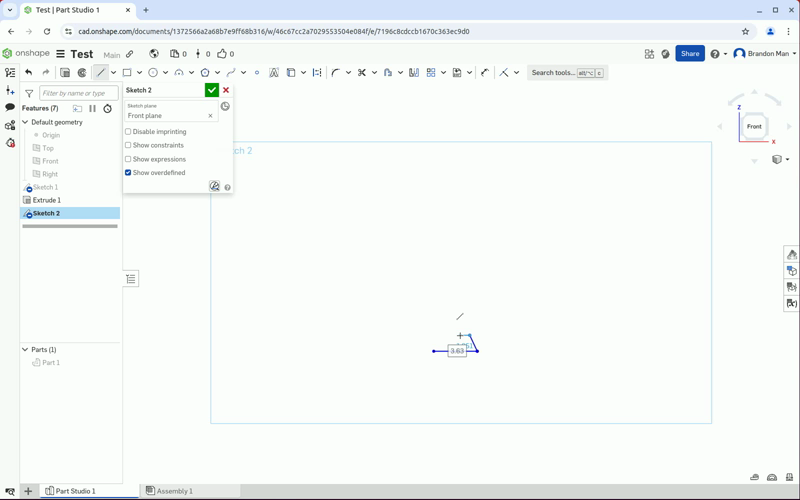
key_up(shift)
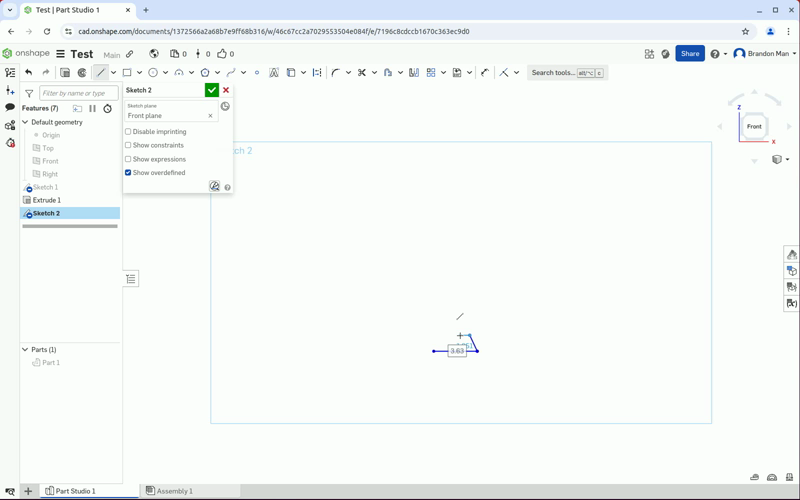
key_down(shift)
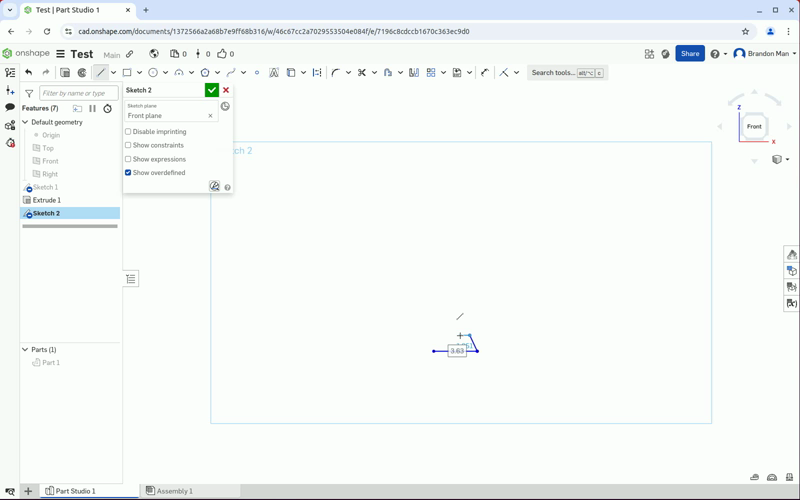
mouse_move(490, 335)
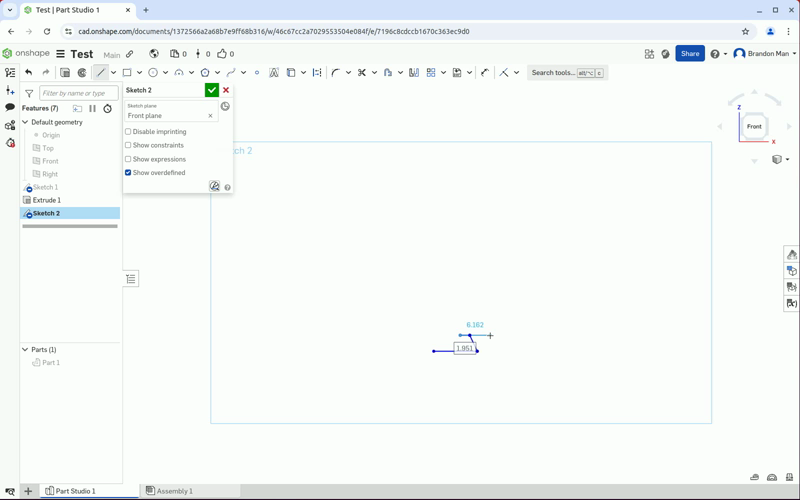
mouse_move(470, 313)
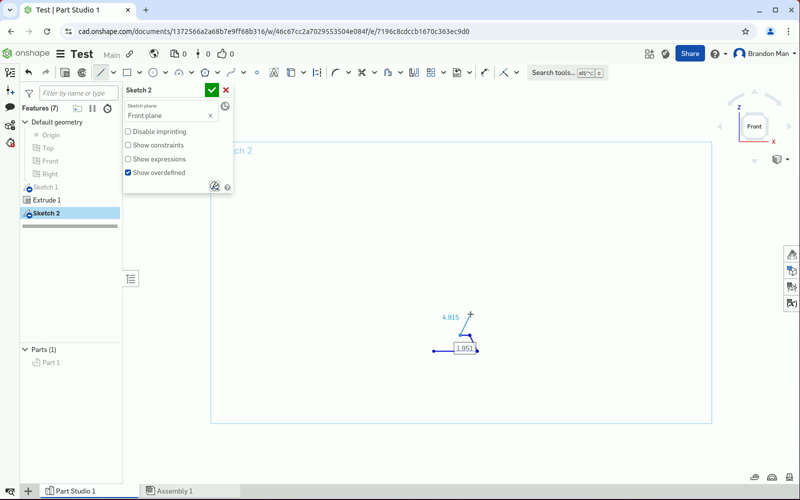
click(470, 313)
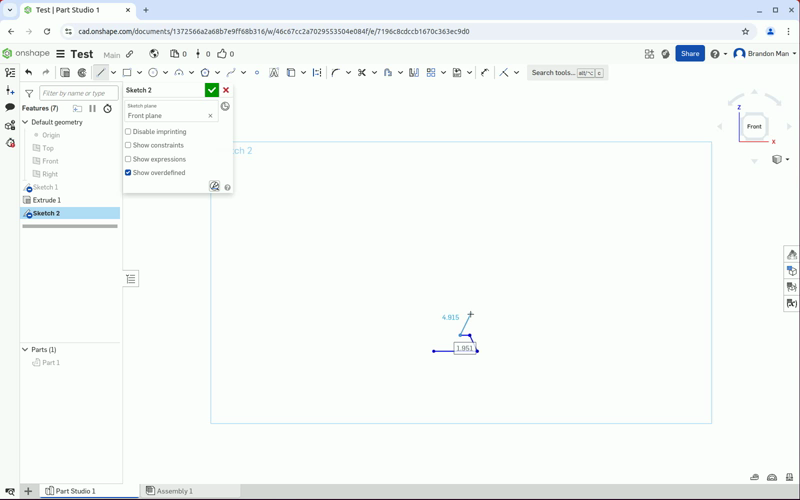
key_up(shift)
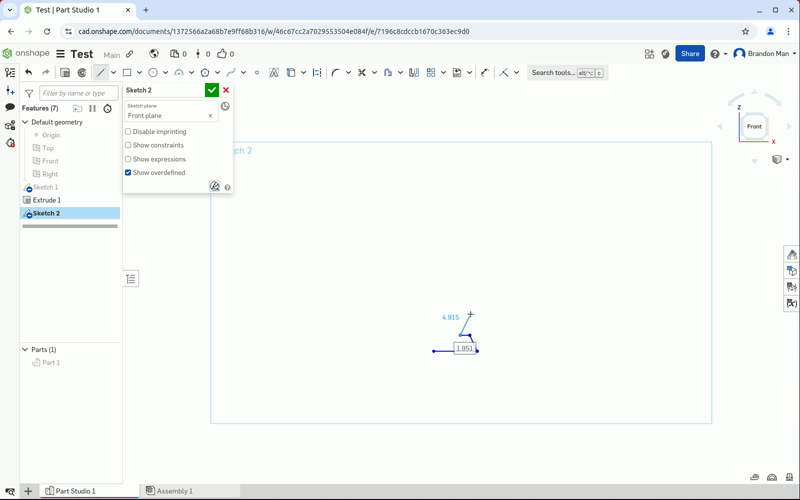
key_down(shift)
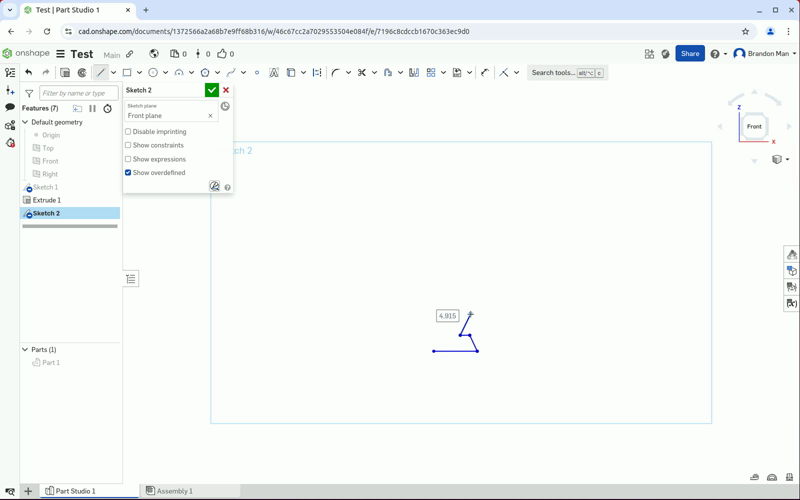
mouse_move(498, 370)
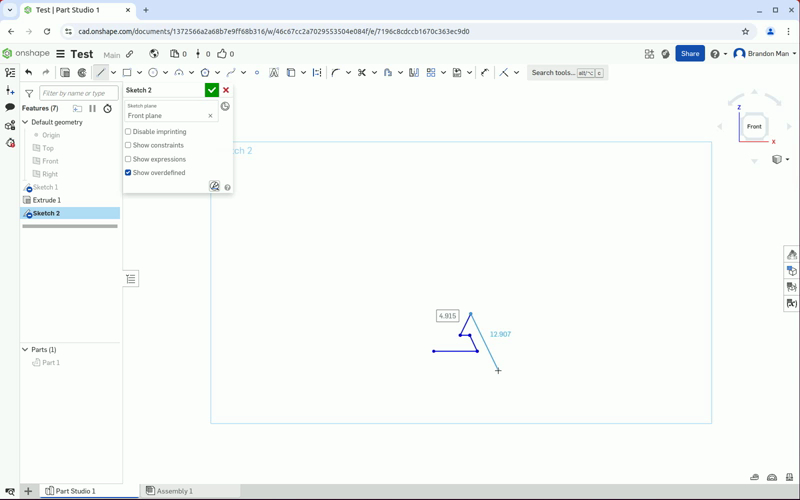
click(498, 370)
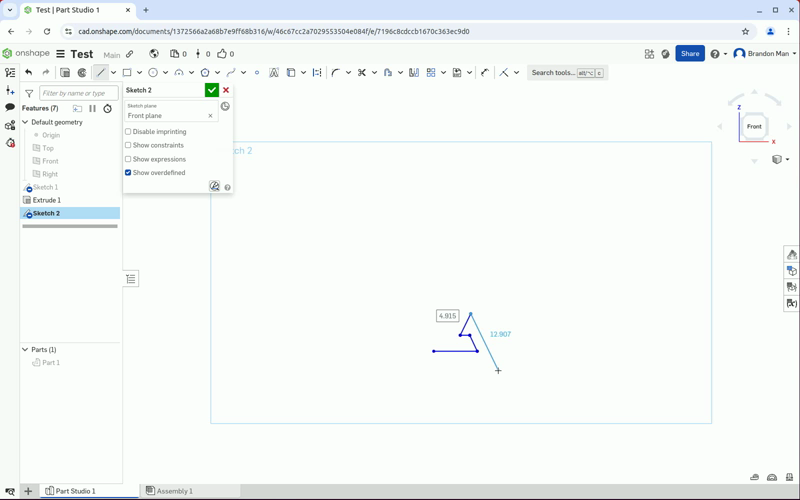
key_up(shift)
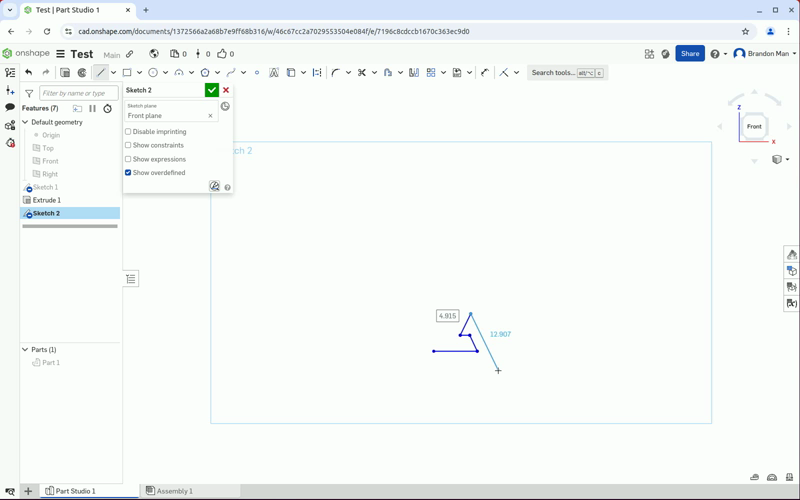
key_down(shift)
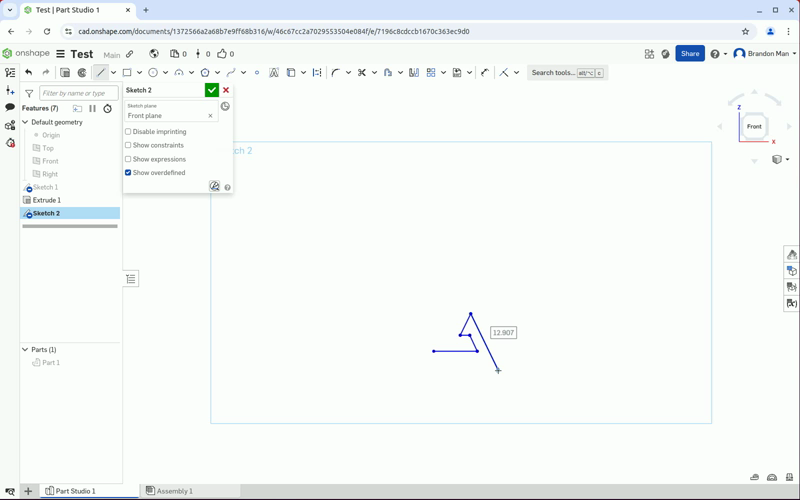
mouse_move(528, 370)
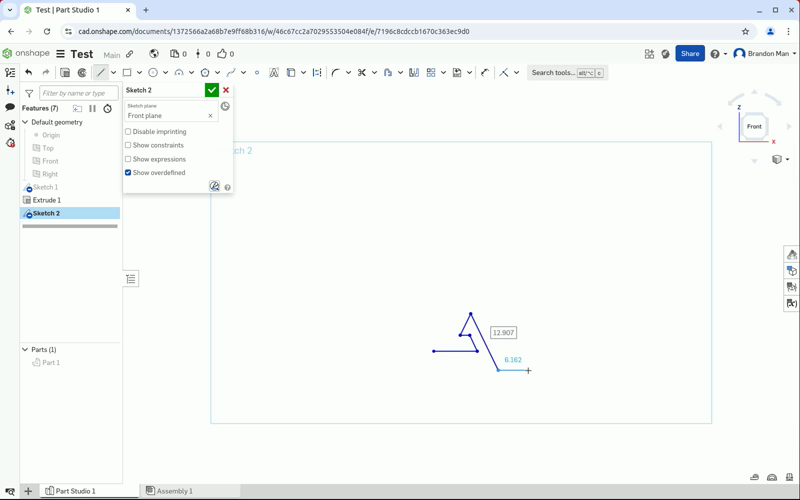
mouse_move(517, 370)
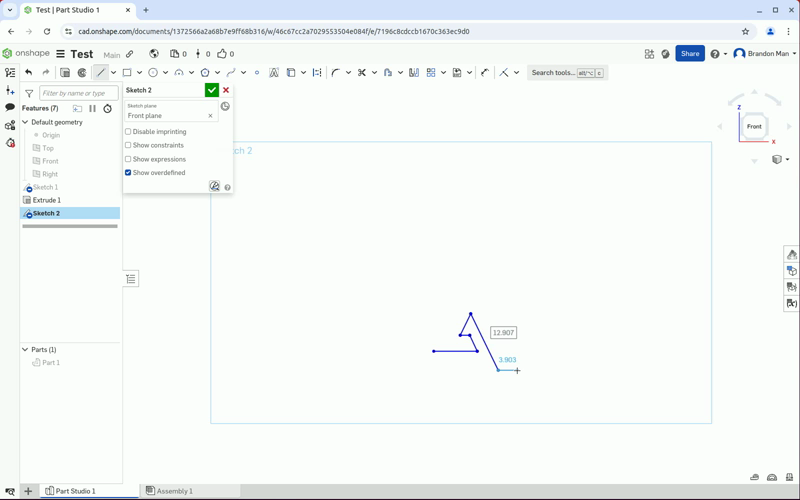
click(517, 370)
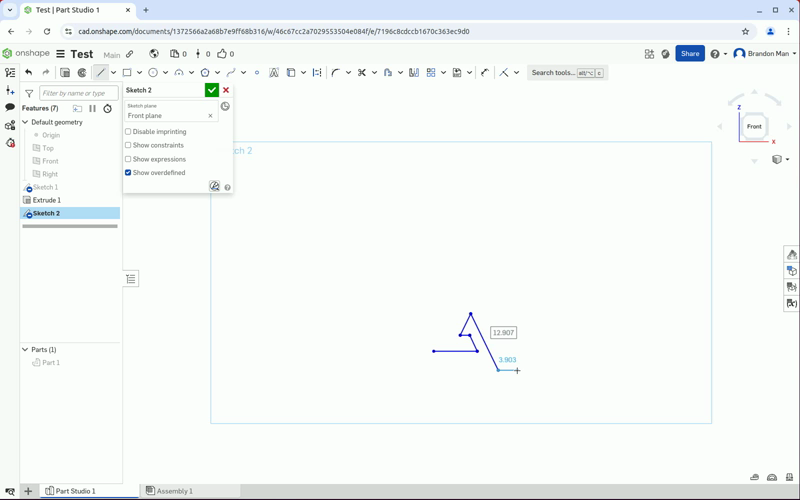
key_up(shift)
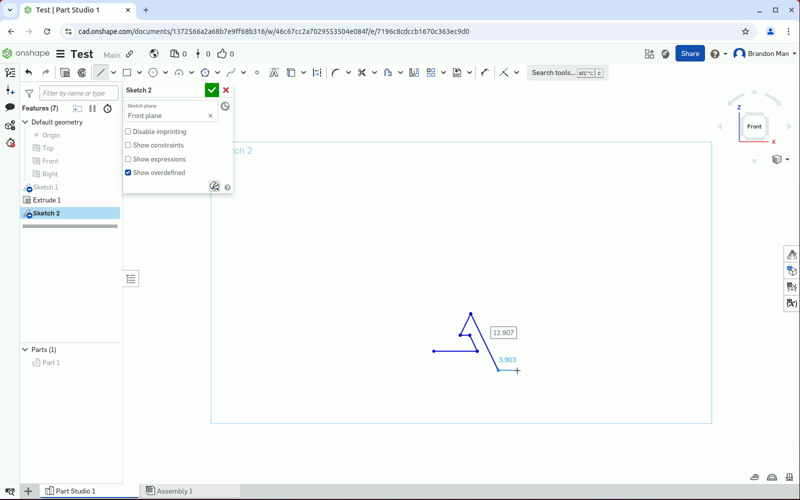
key_down(shift)
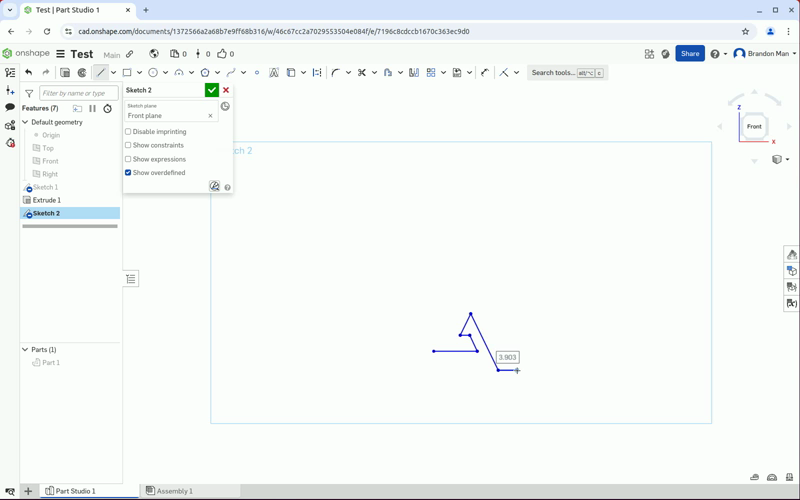
mouse_move(547, 370)
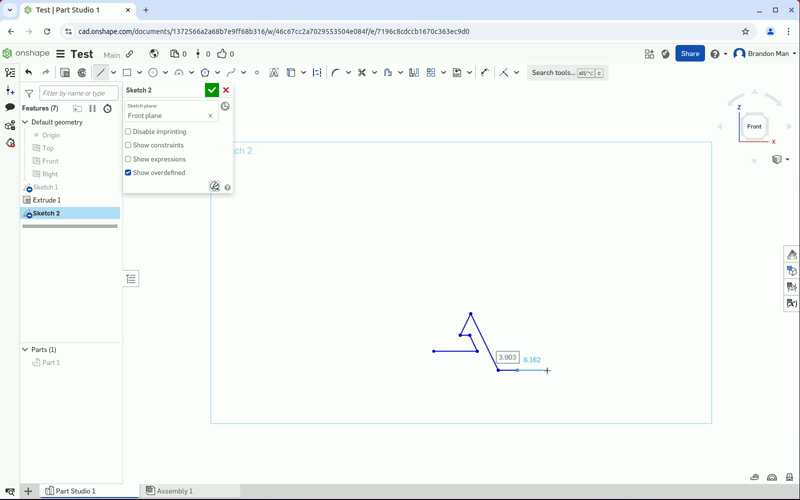
mouse_move(507, 351)
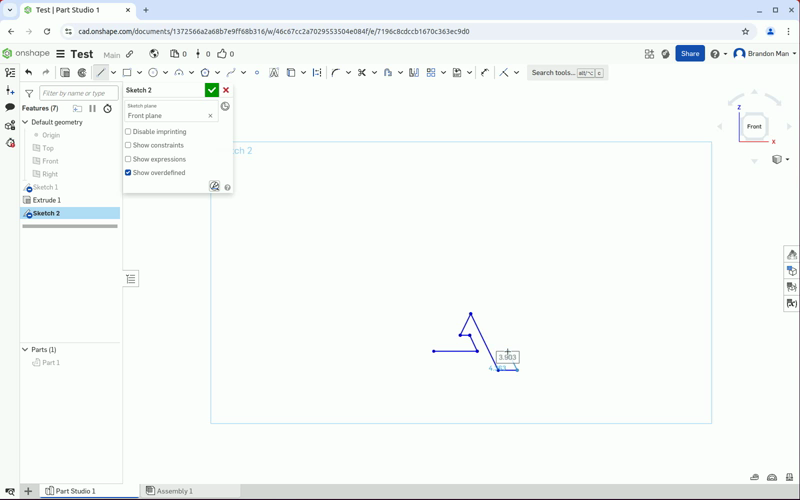
click(507, 351)
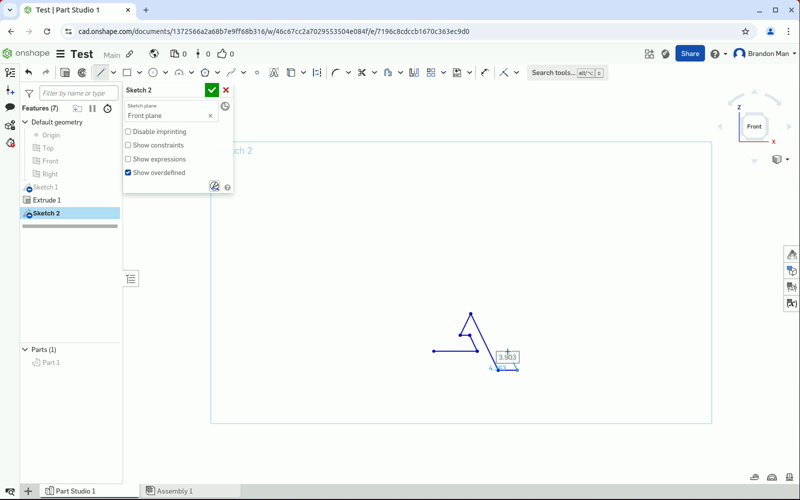
key_up(shift)
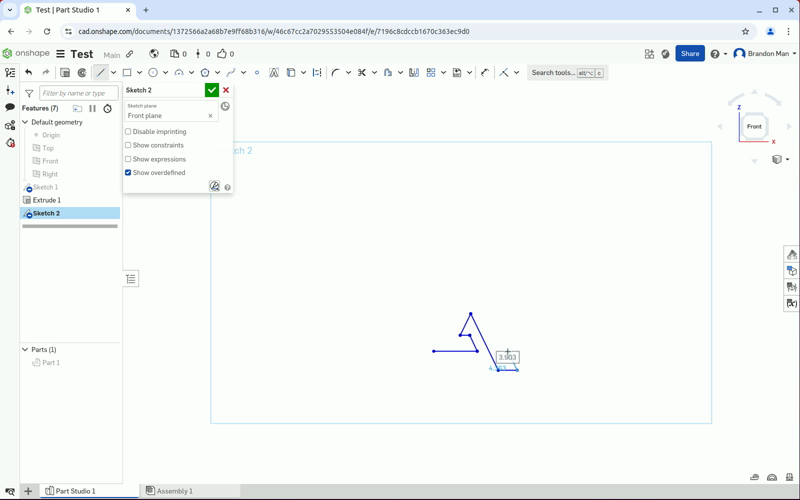
key_down(shift)
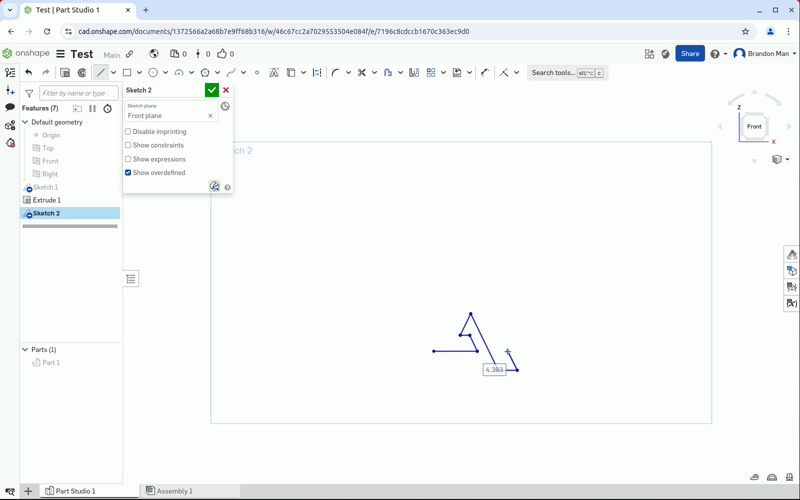
mouse_move(537, 351)
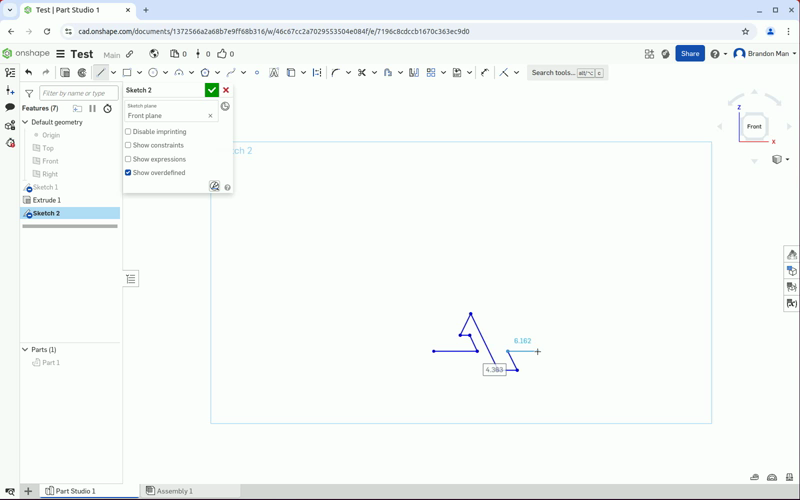
mouse_move(498, 332)
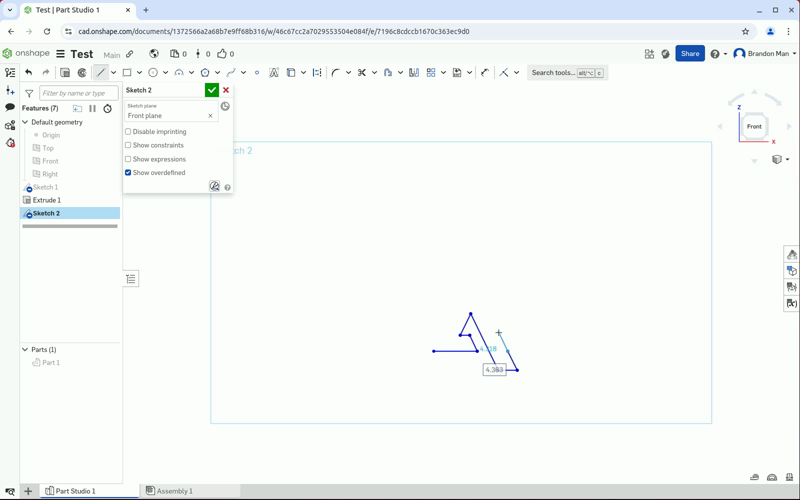
click(498, 332)
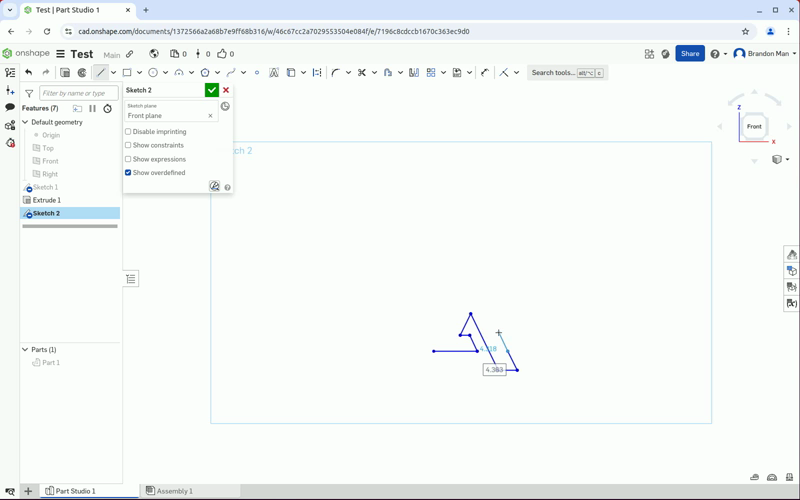
key_up(shift)
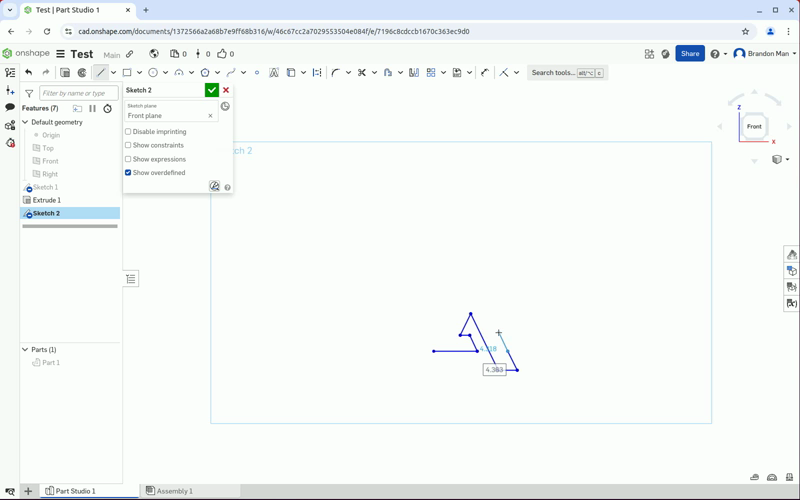
key_down(shift)
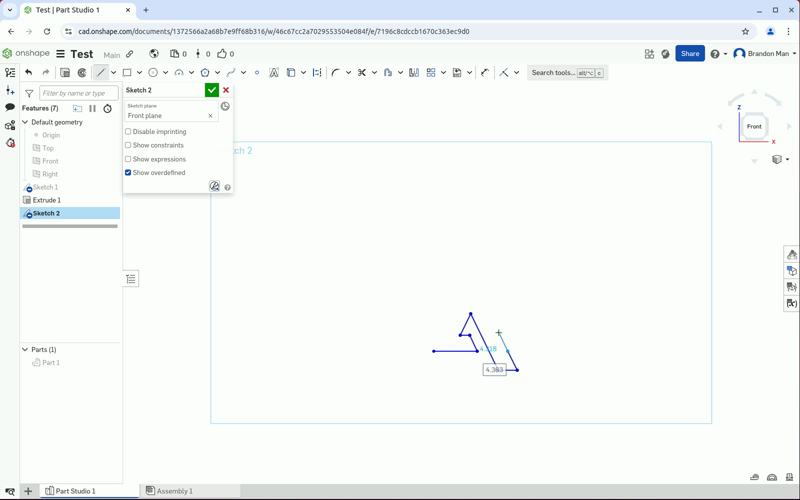
mouse_move(471, 276)
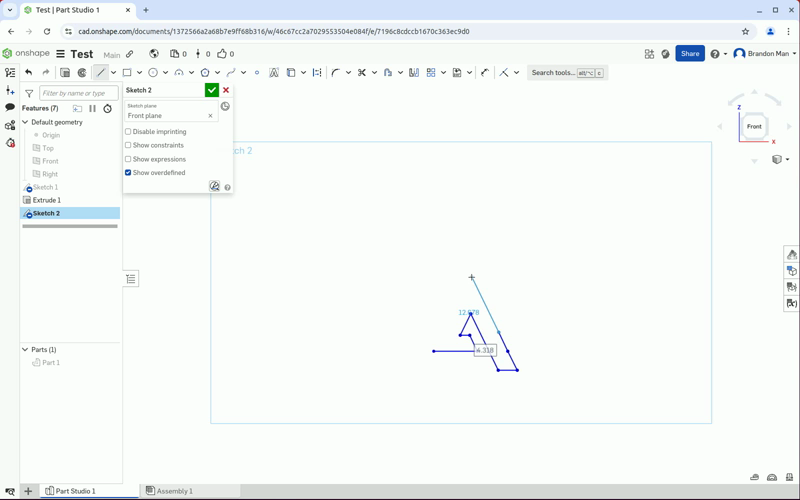
click(471, 276)
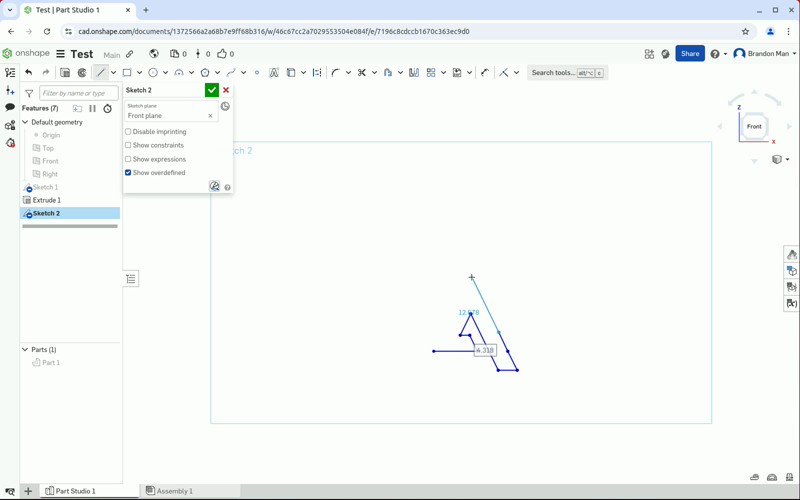
key_up(shift)
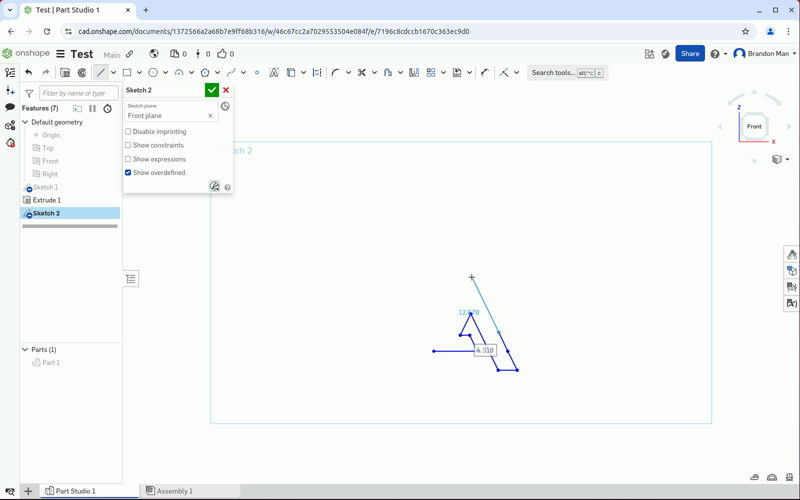
key_down(shift)
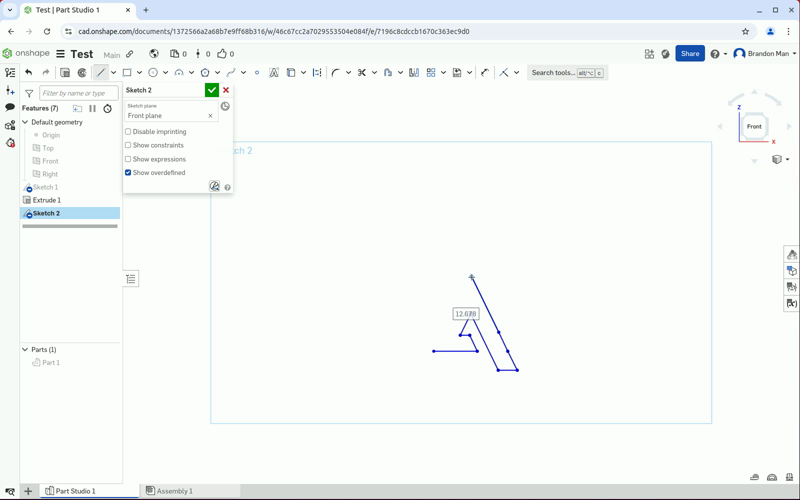
mouse_move(433, 351)
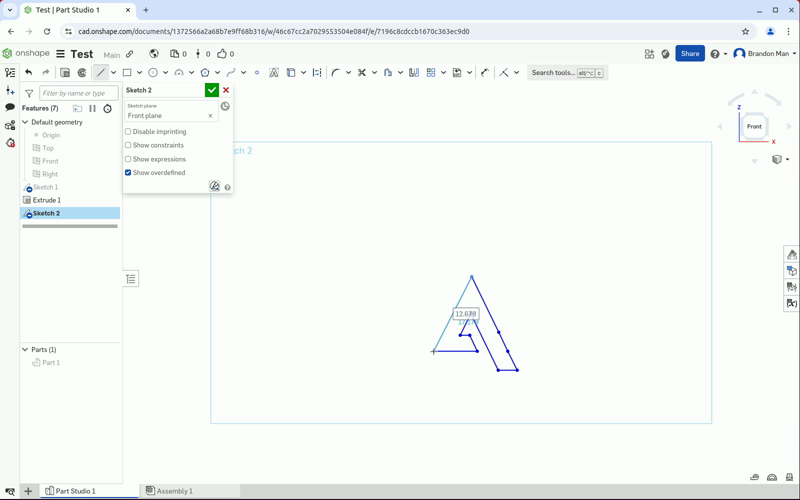
key_up(shift)
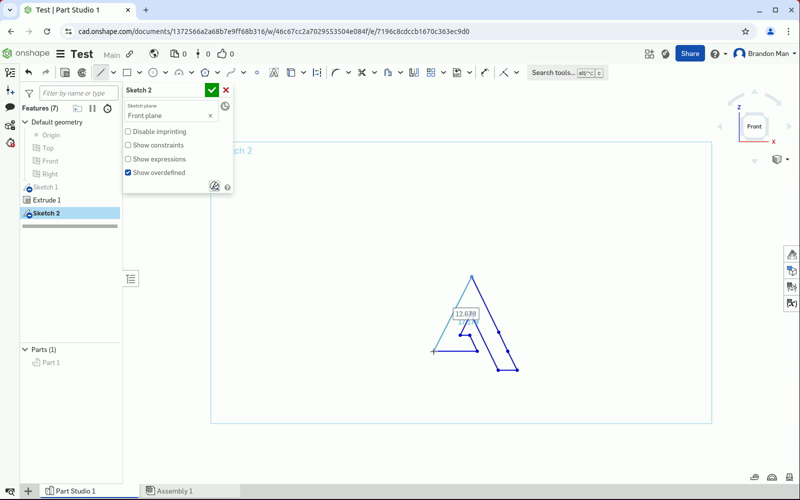
click(433, 351)
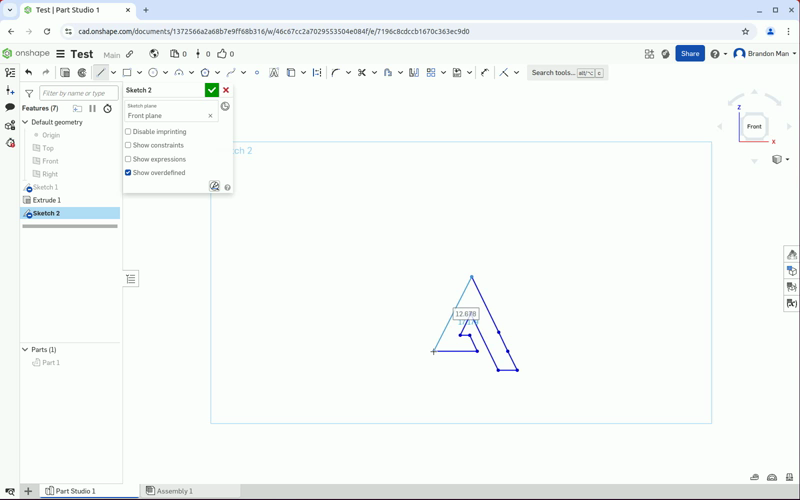
key(esc)
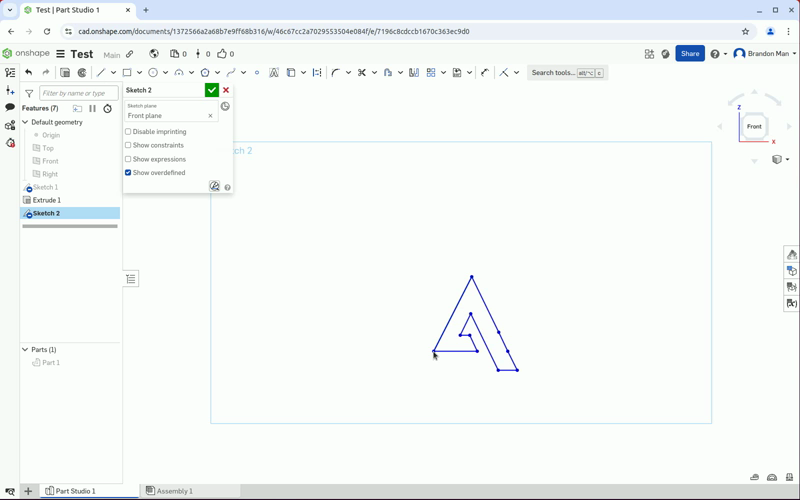
mouse_move(459, 346)
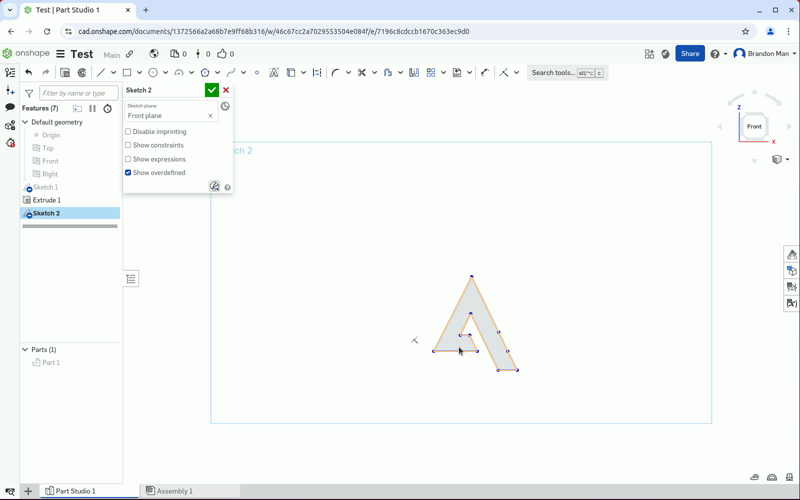
click(459, 346)
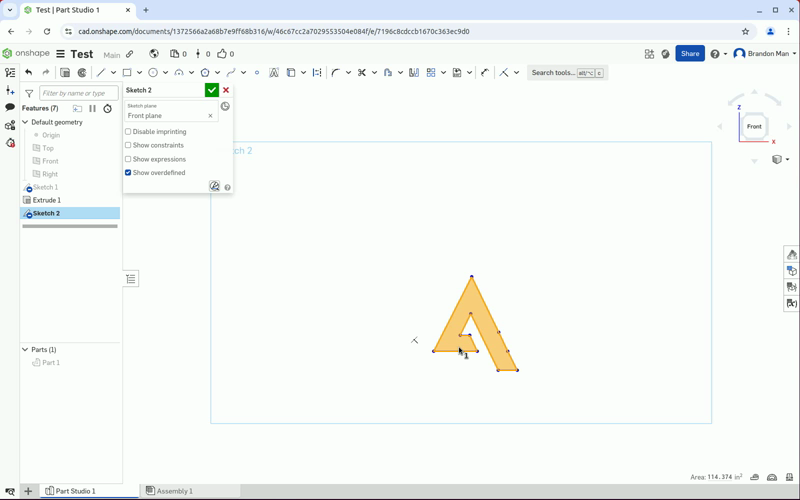
mouse_move(73, 352)
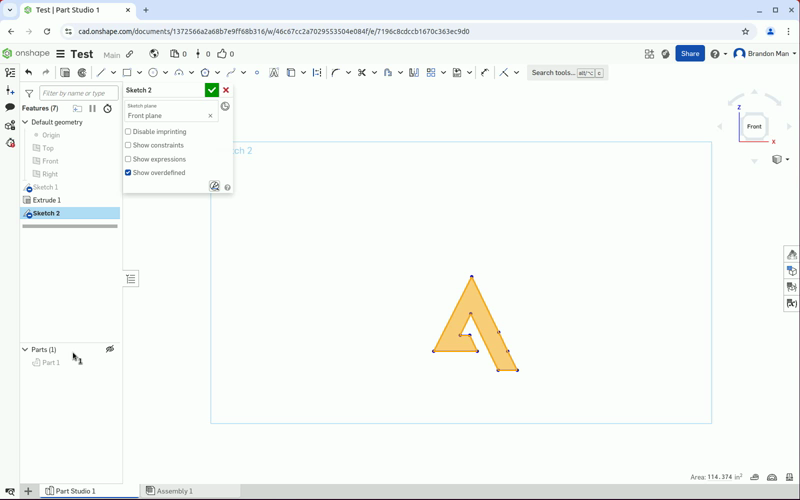
key(shift+y)
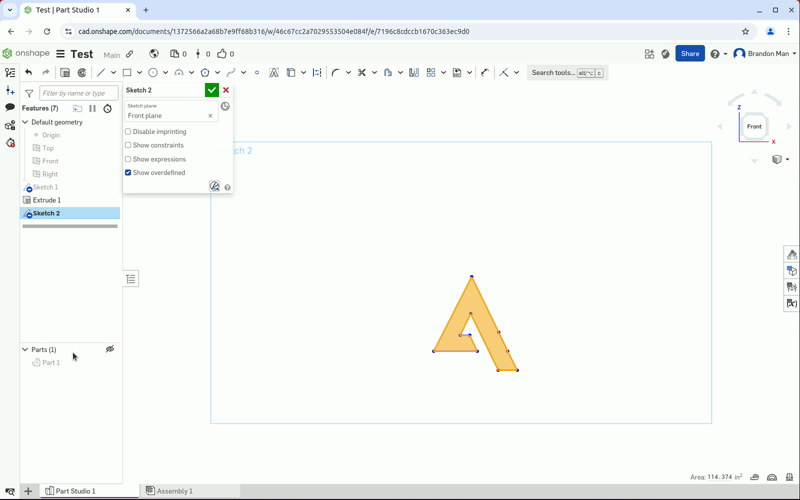
key(shift+e)
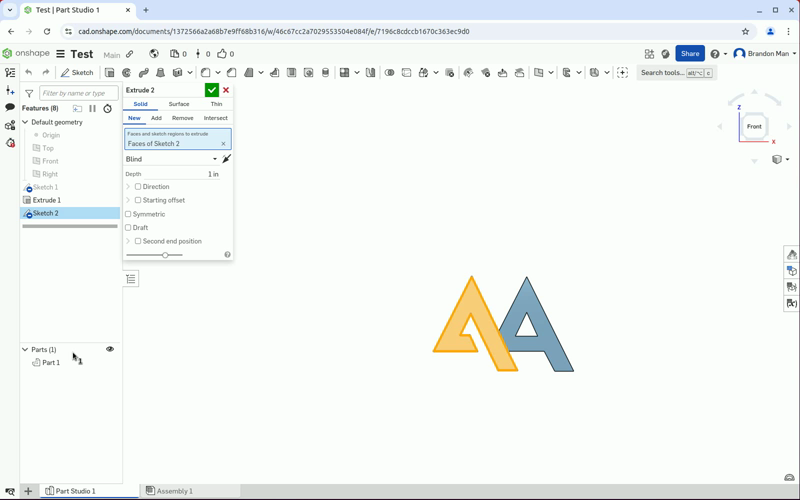
mouse_move(143, 106)
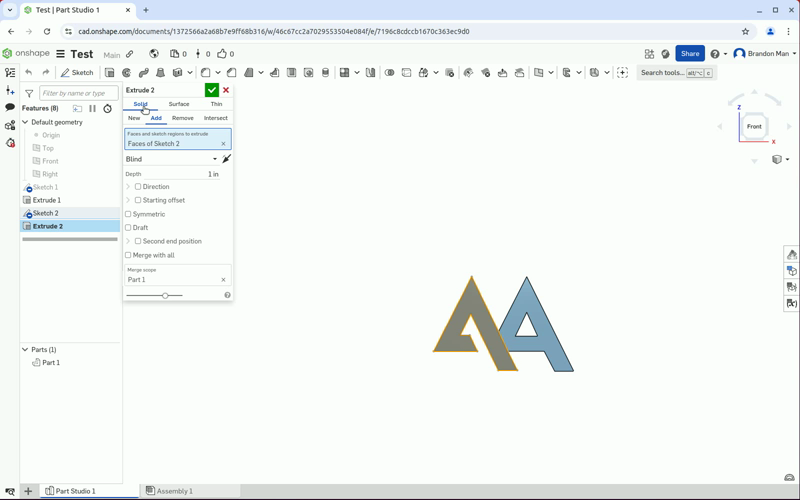
click(143, 106)
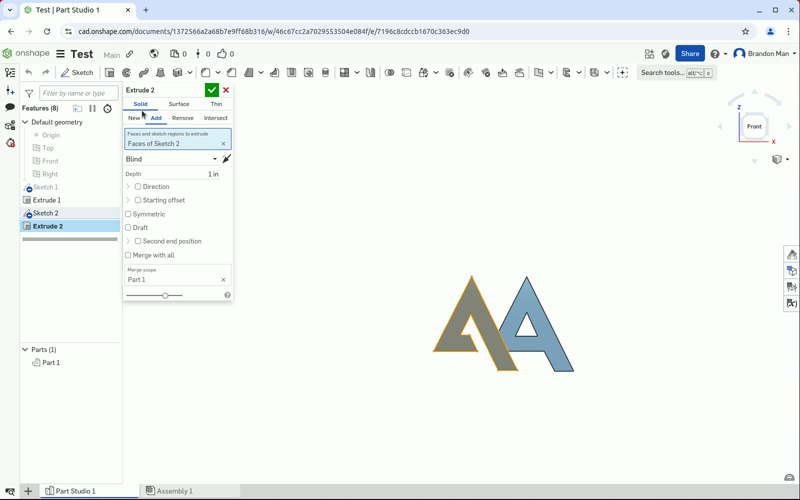
mouse_move(137, 120)
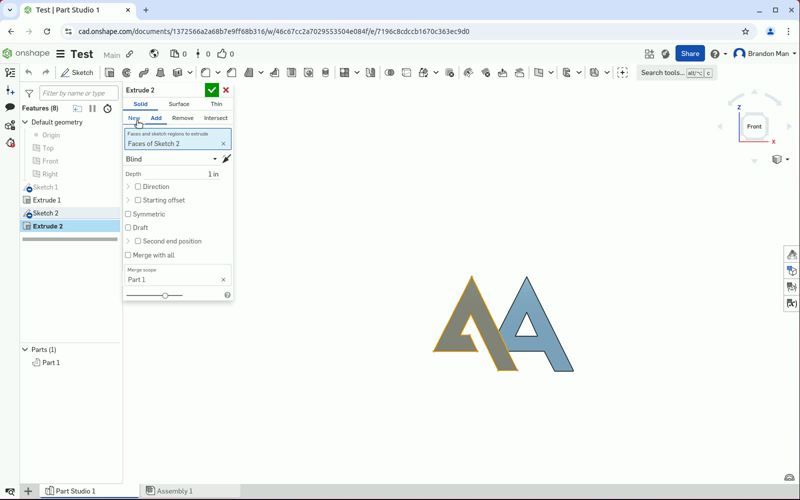
click(137, 120)
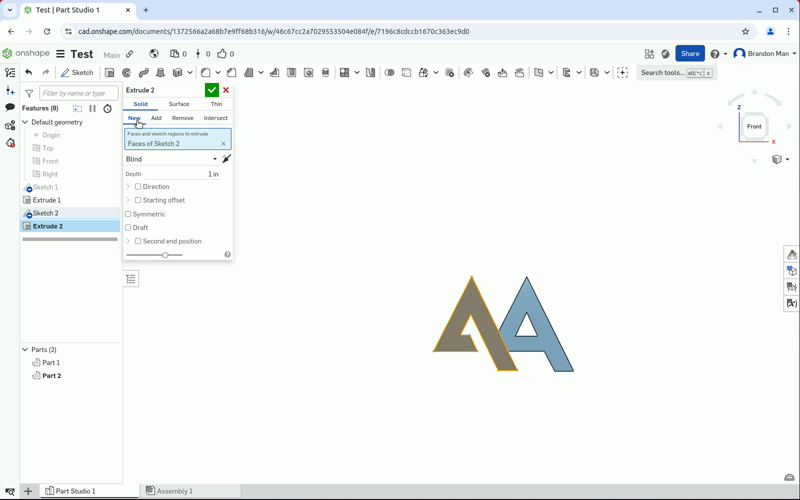
key(tab, 4)
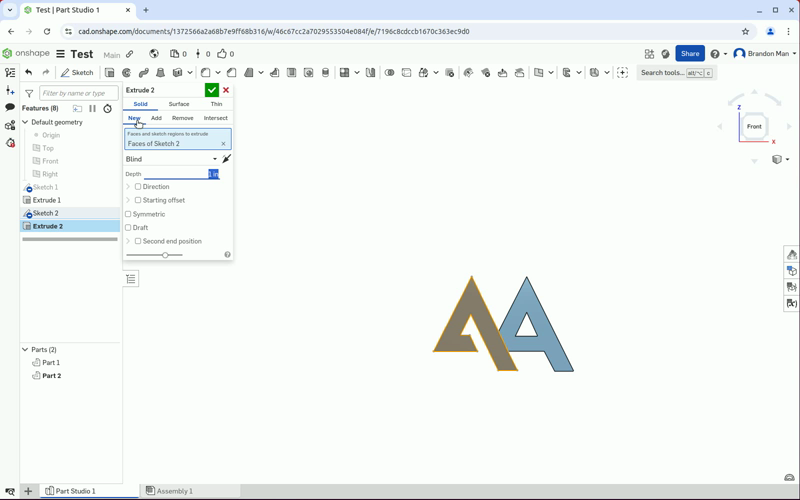
text(0.241)
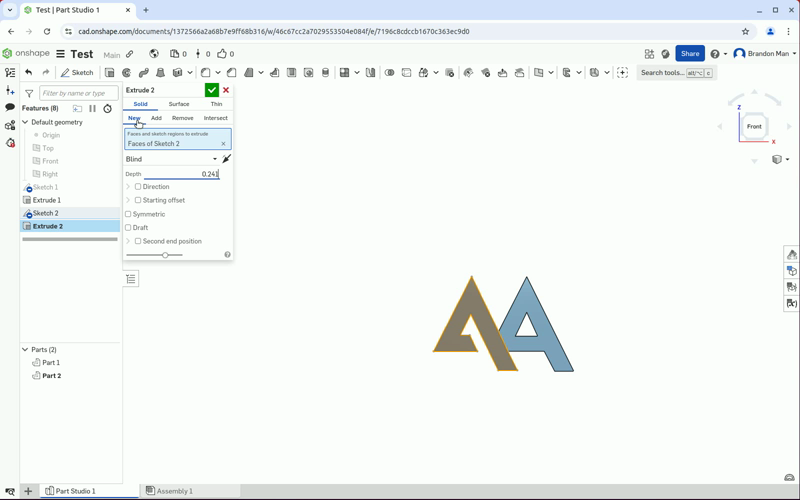
key(enter)
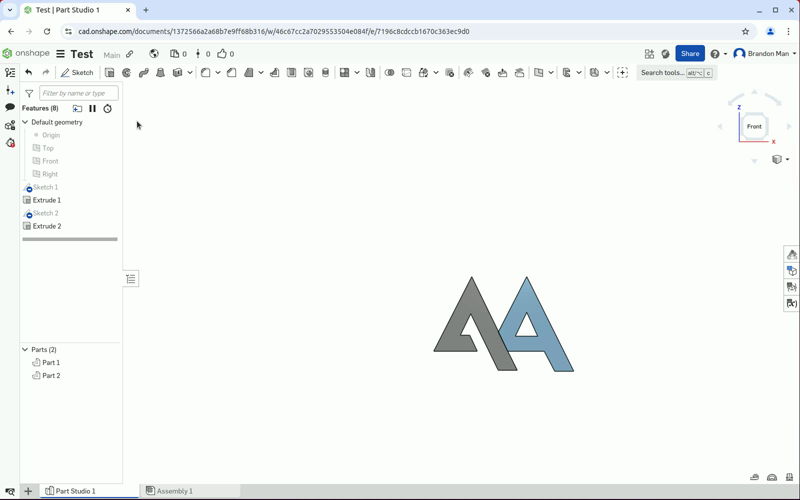
key(shift+h)
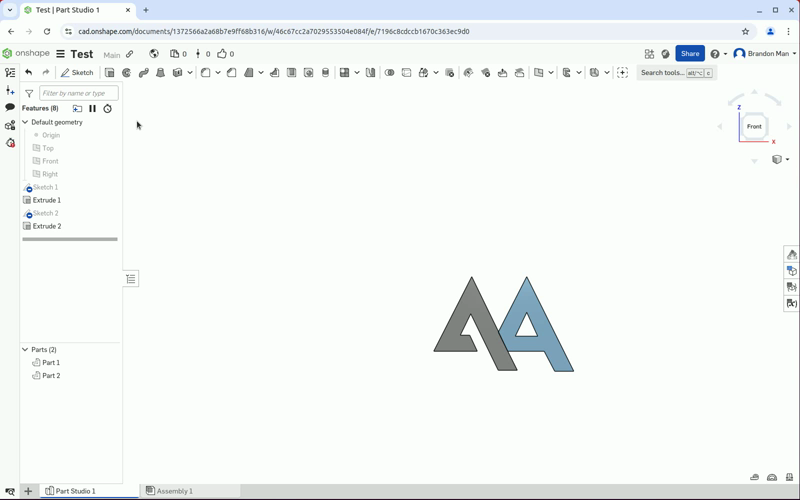
key(shift+h)
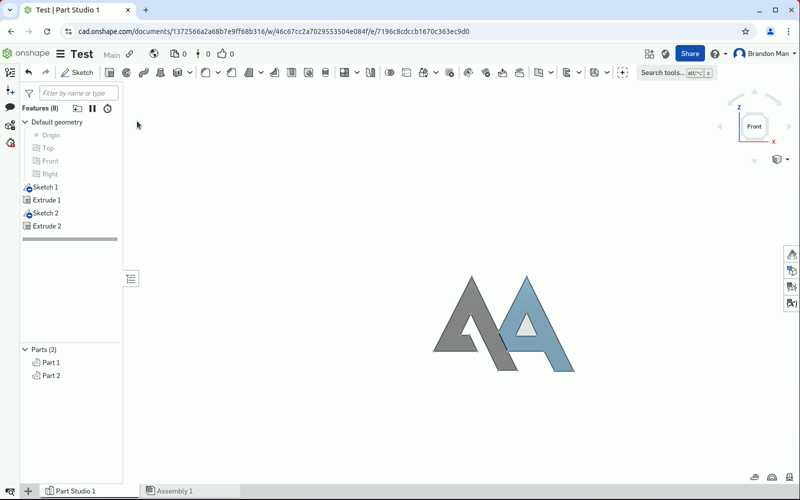
key(shift+7)
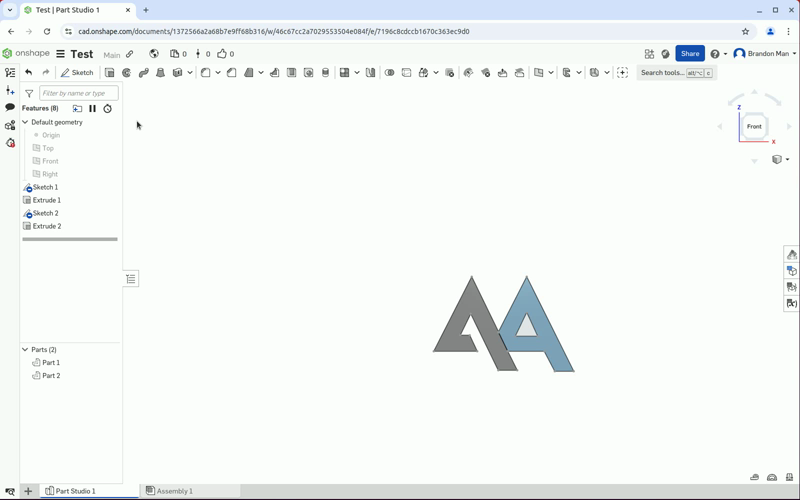
key(left, 2)
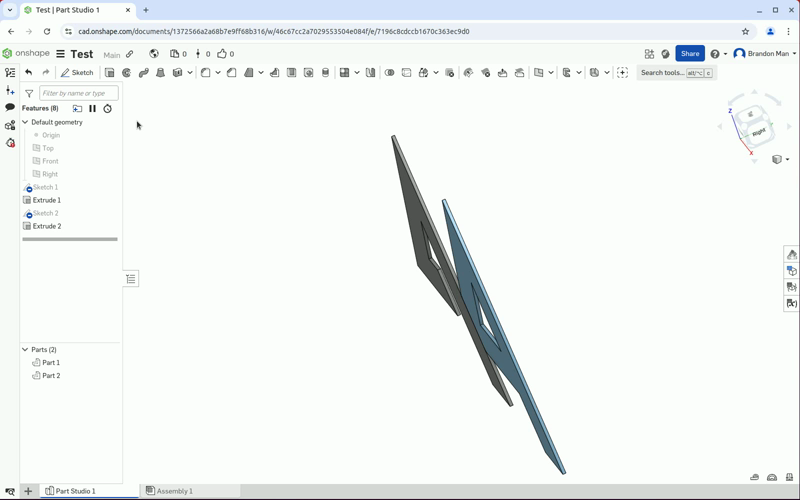
key(down, 2)
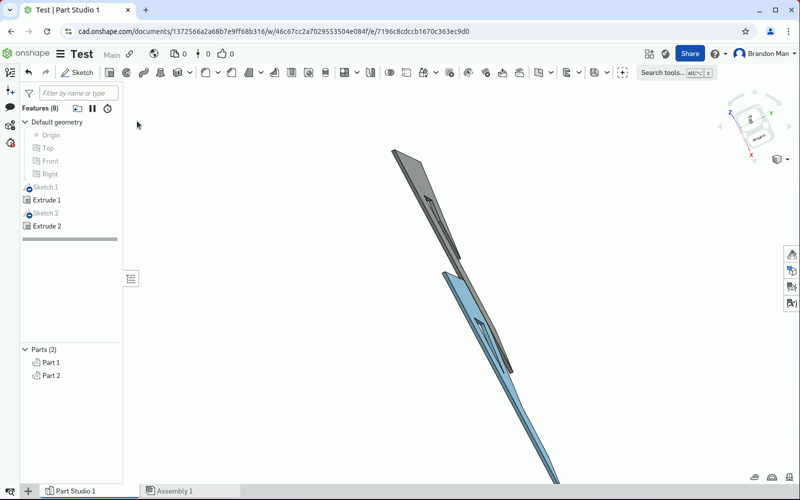
key(up, 2)
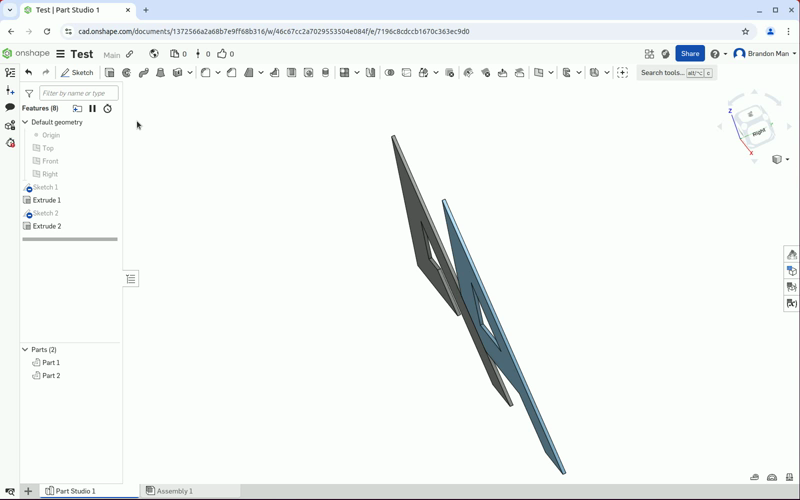
key(right, 2)
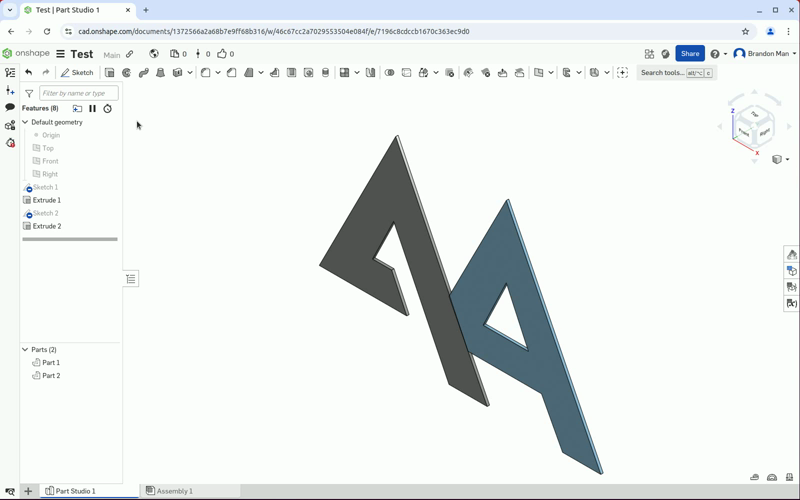
mouse_move(73, 189)
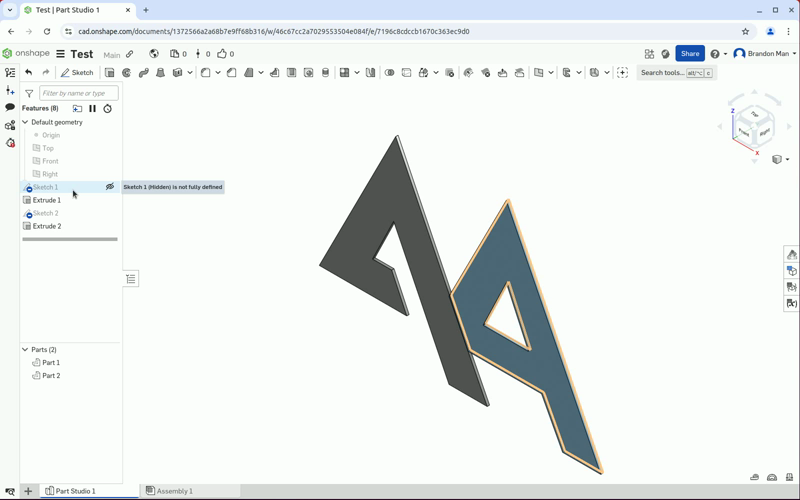
click(73, 189)